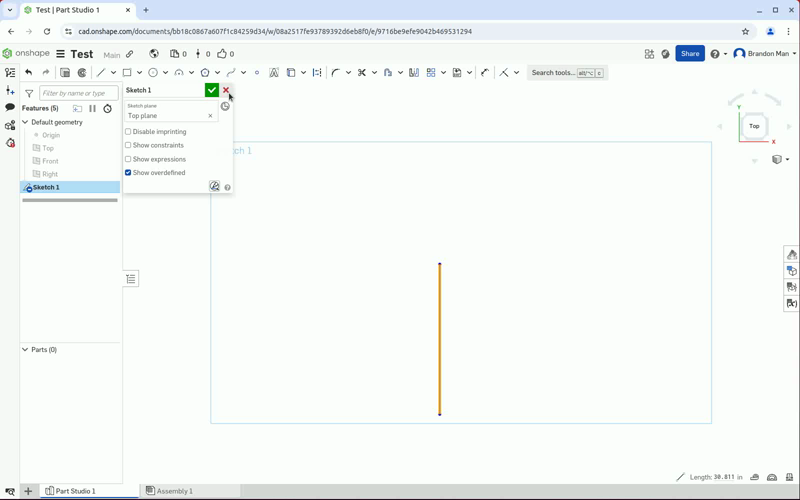
key(shift+h)
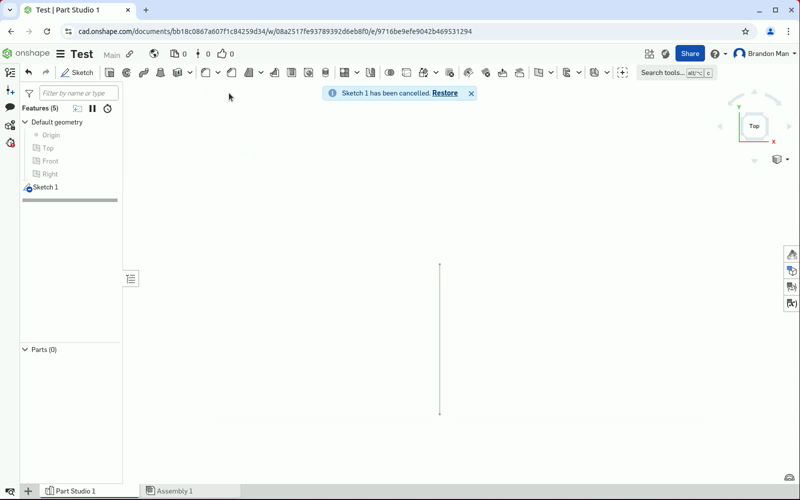
key(shift+s)
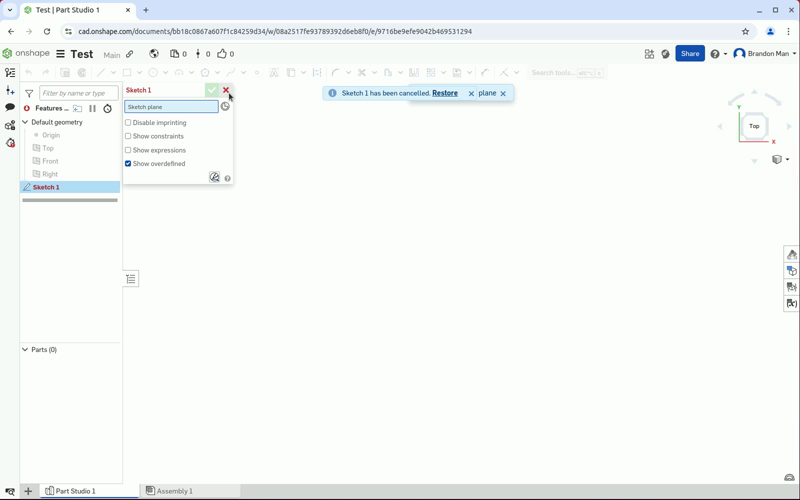
mouse_move(73, 150)
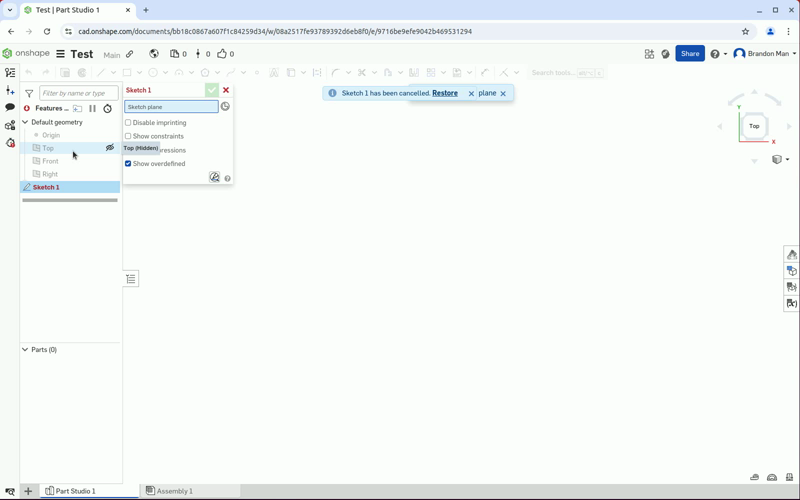
click(73, 150)
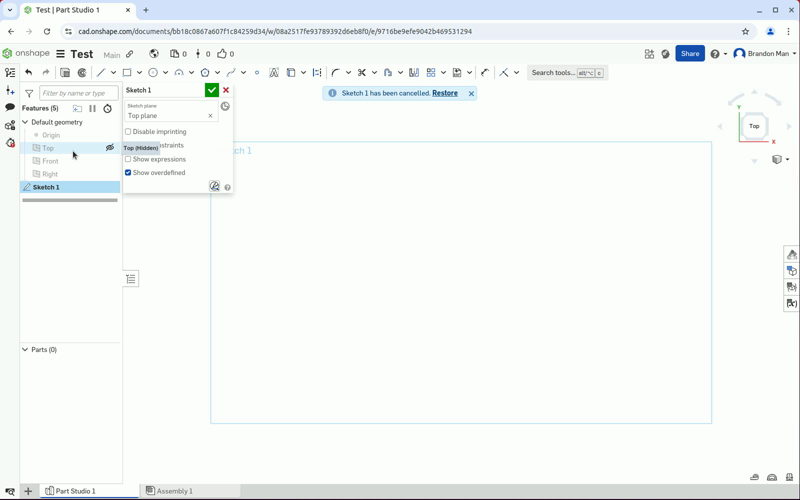
mouse_move(73, 352)
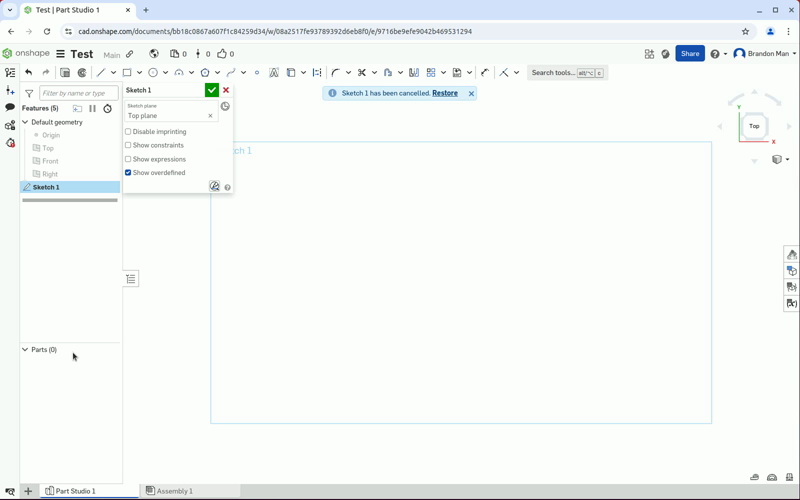
key(y)
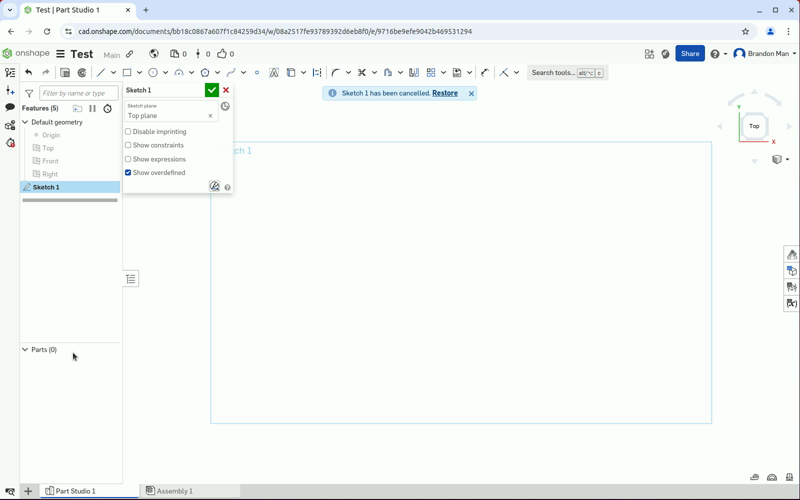
key(l)
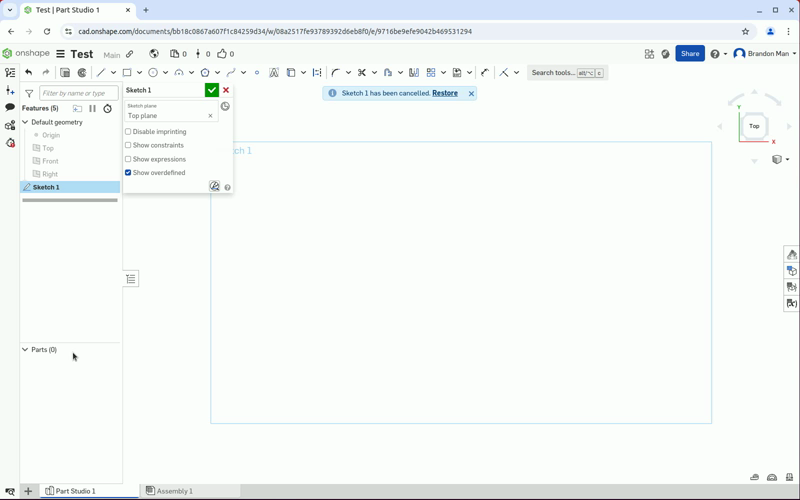
key_down(shift)
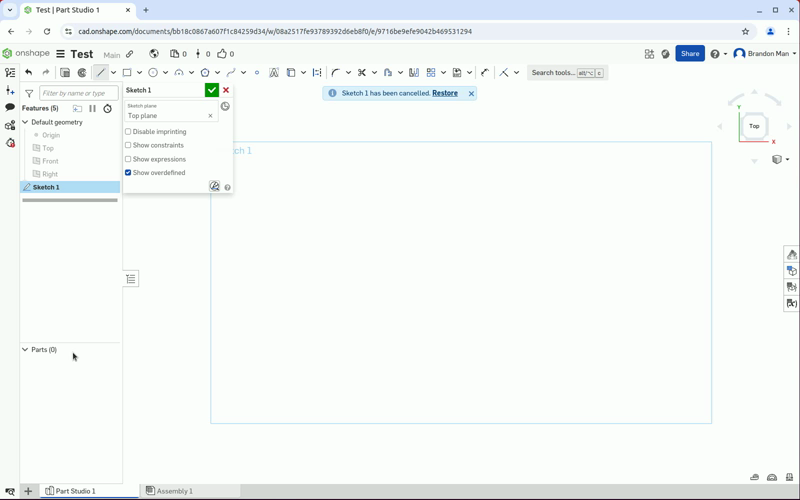
mouse_move(401, 299)
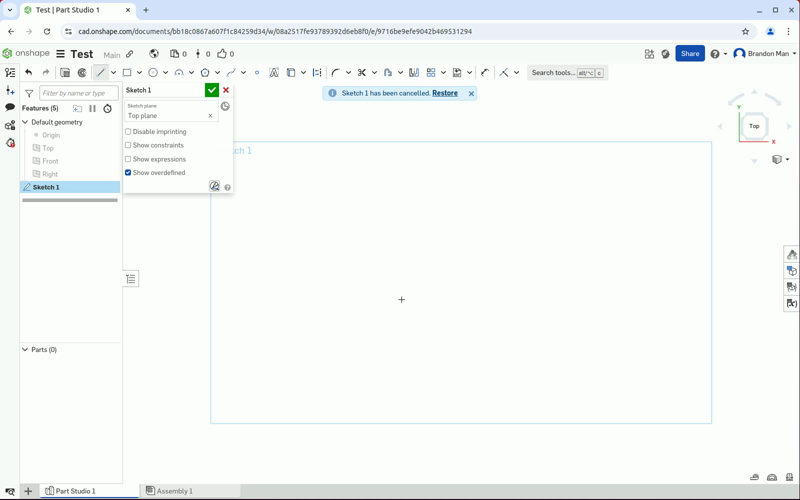
click(401, 299)
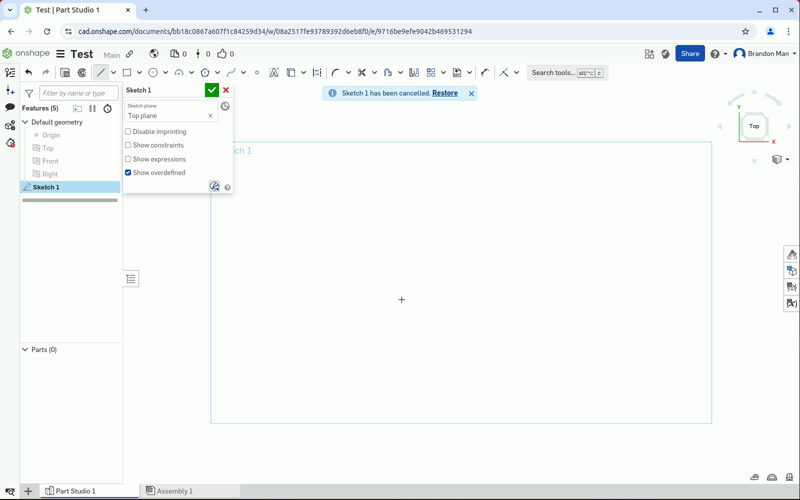
key_up(shift)
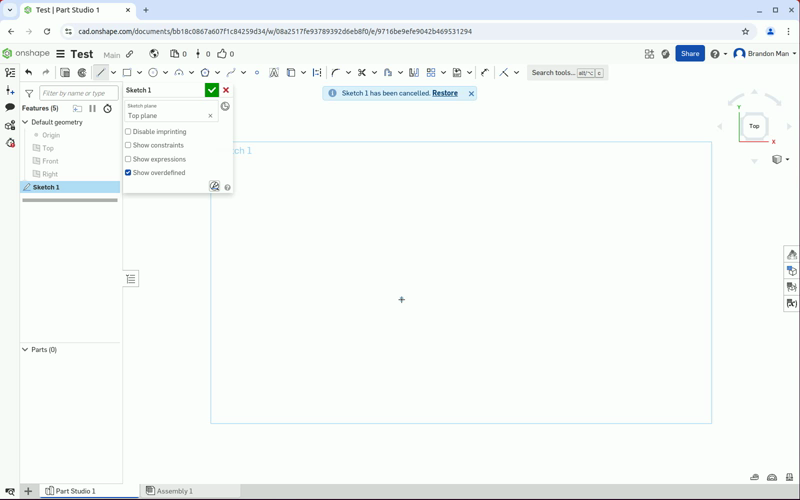
key_down(shift)
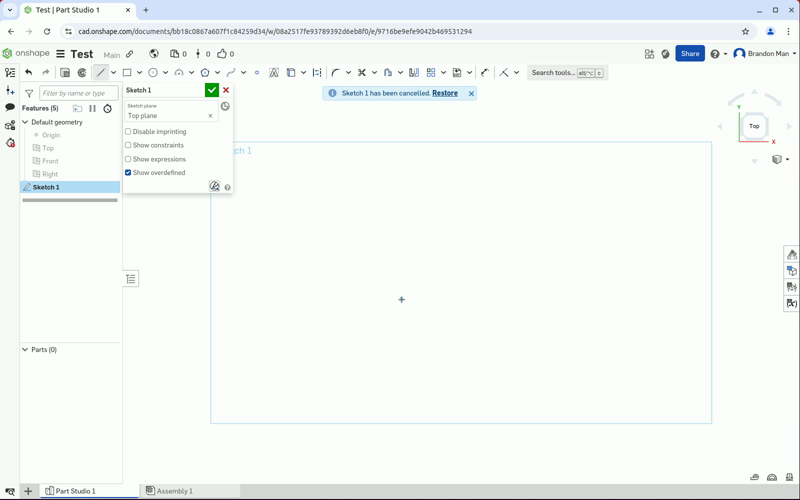
mouse_move(564, 299)
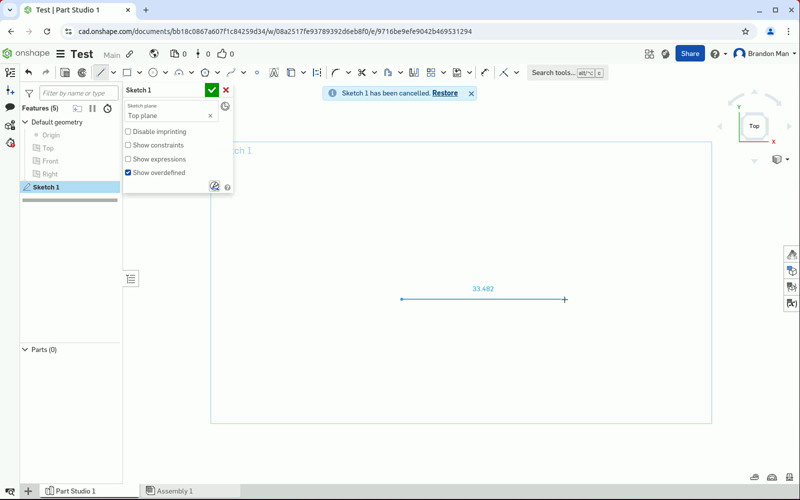
click(564, 299)
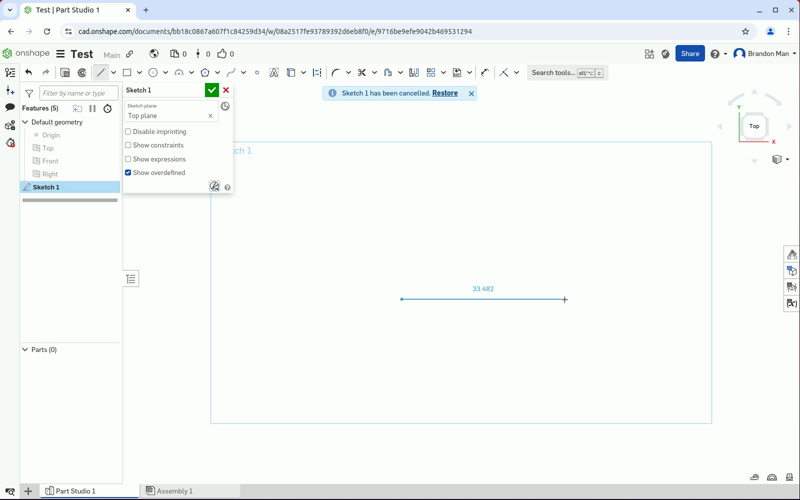
key_up(shift)
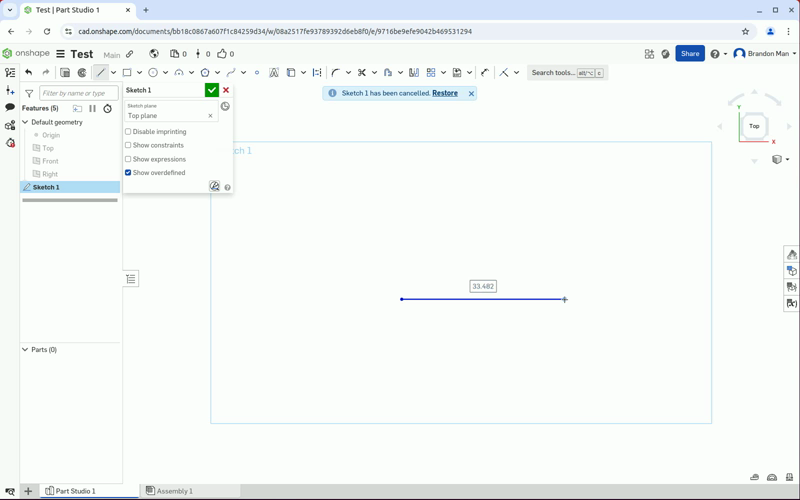
key_down(shift)
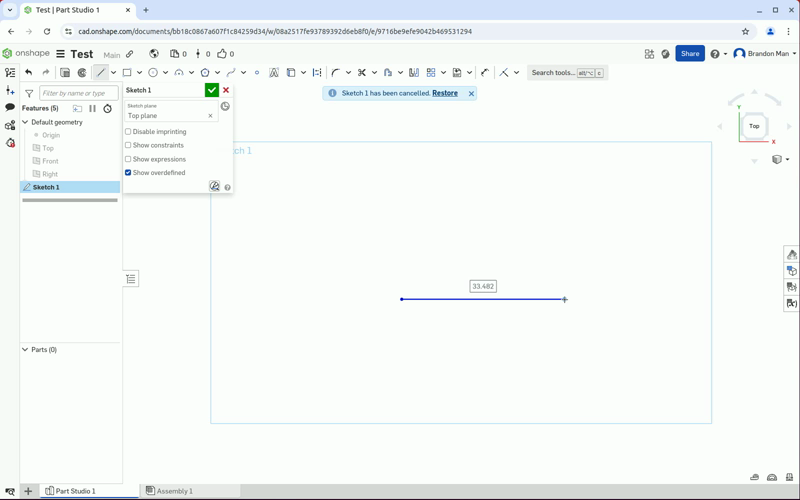
mouse_move(589, 299)
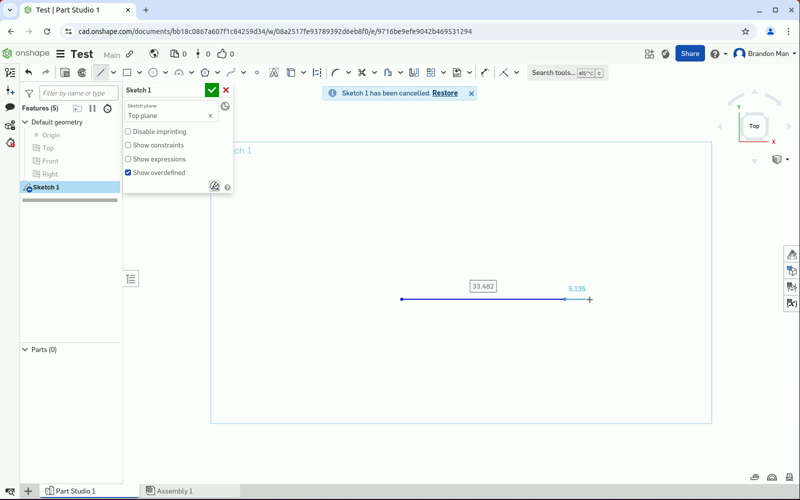
mouse_move(564, 282)
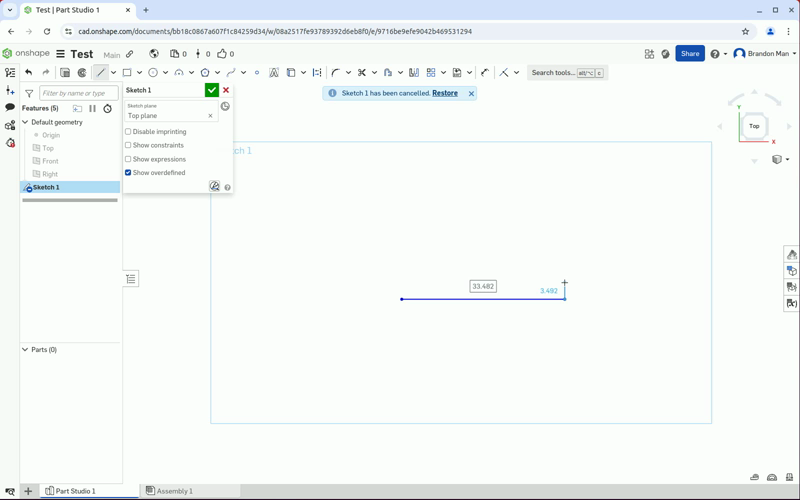
click(564, 282)
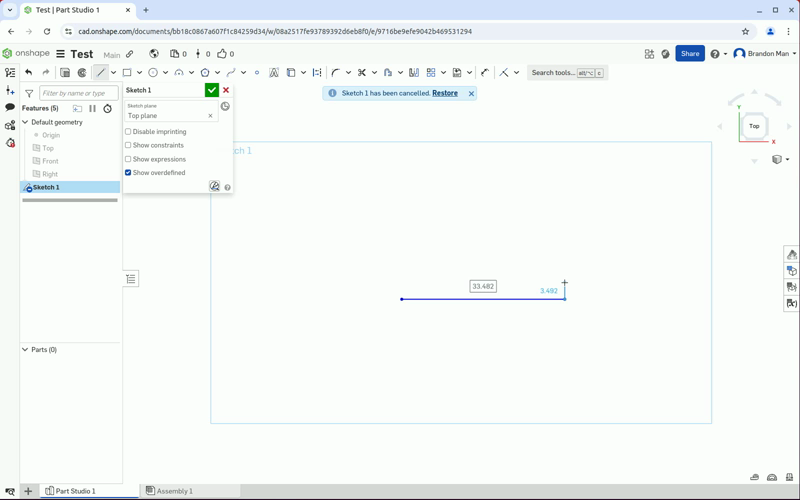
key_up(shift)
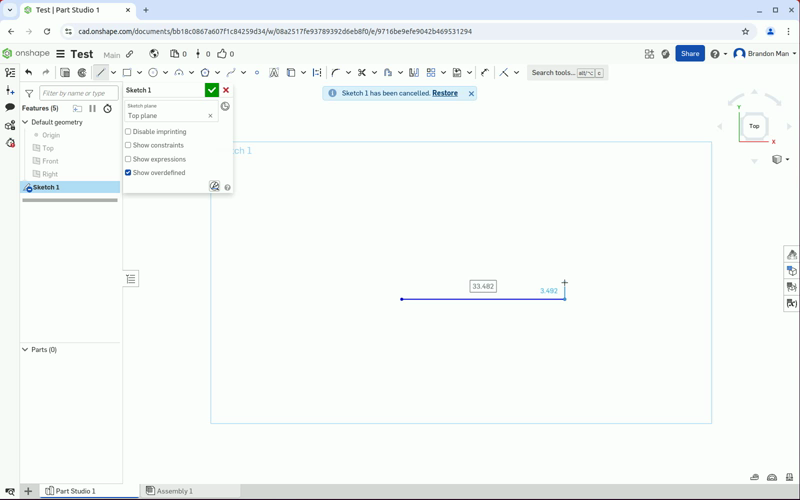
key_down(shift)
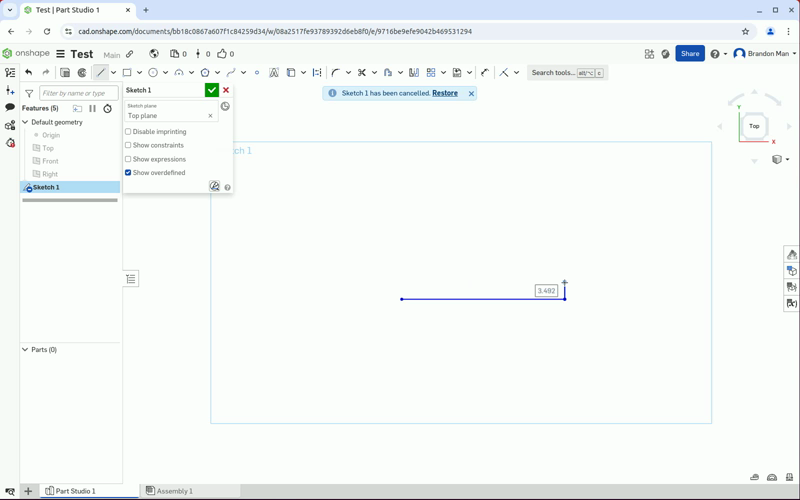
mouse_move(401, 282)
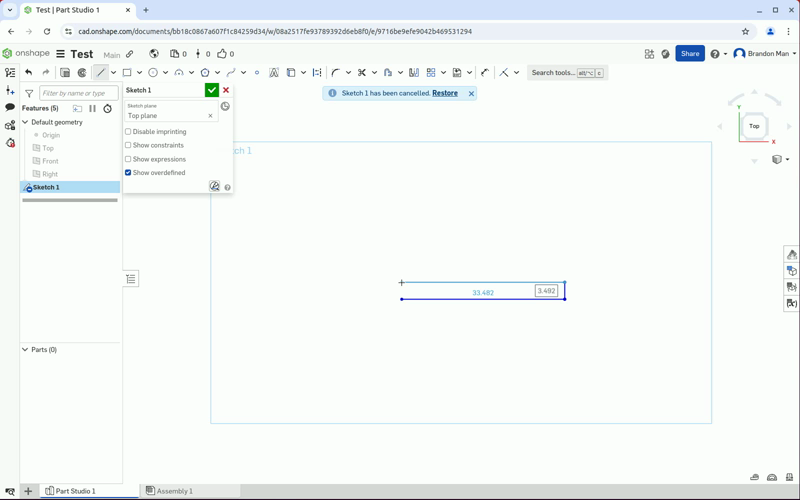
click(401, 282)
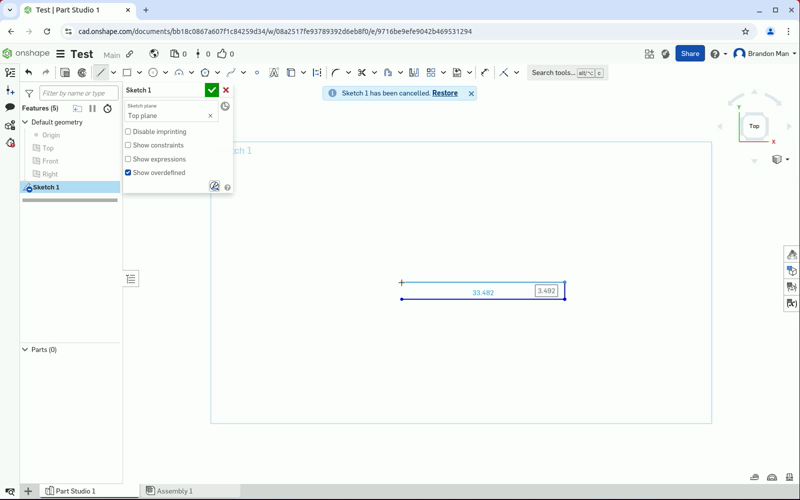
key_up(shift)
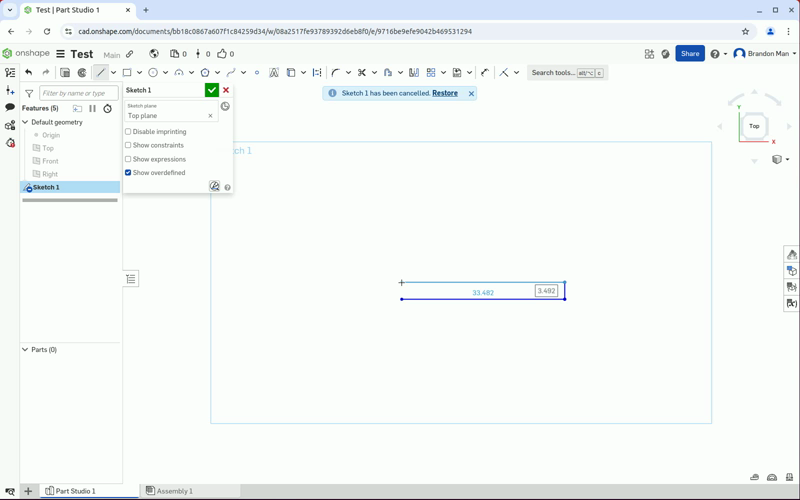
mouse_move(431, 282)
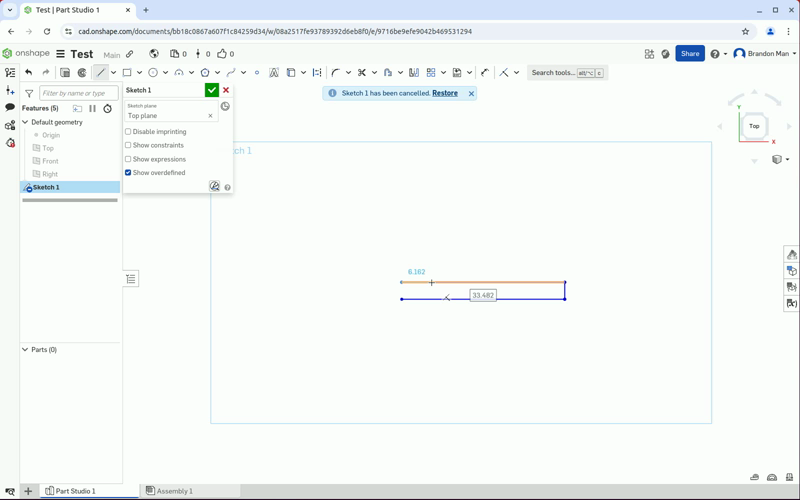
key_down(shift)
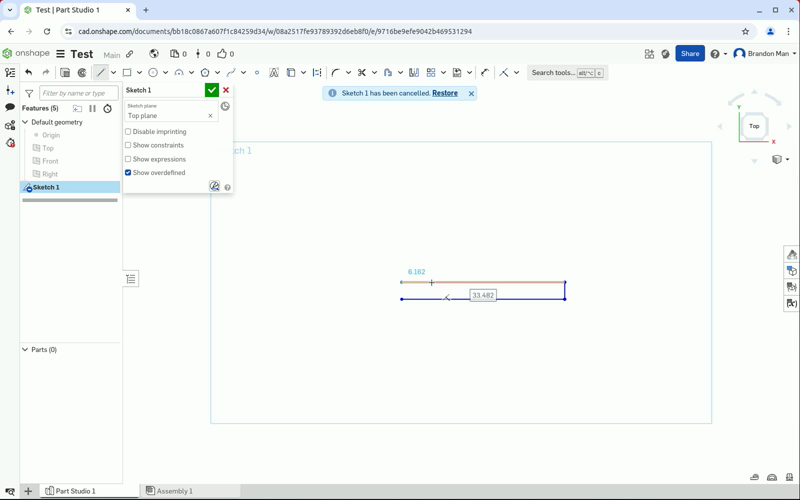
mouse_move(401, 299)
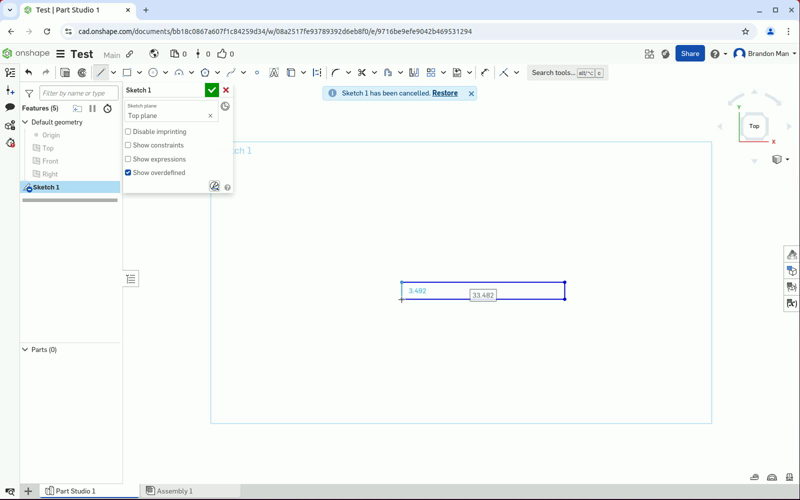
key_up(shift)
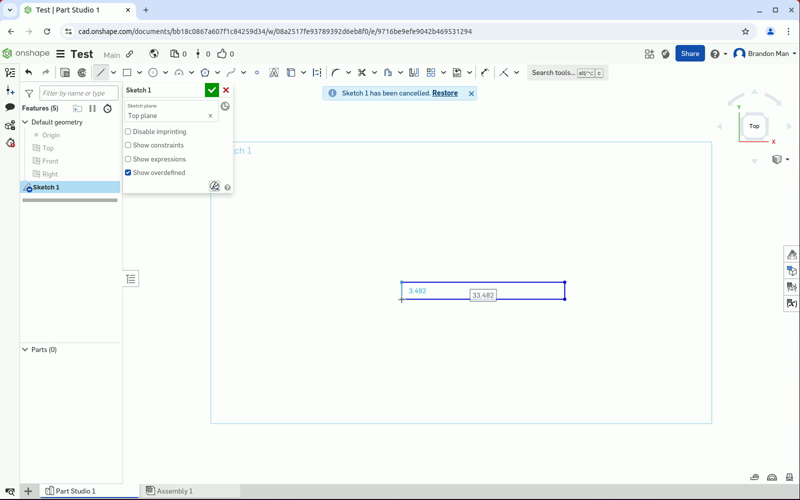
click(401, 299)
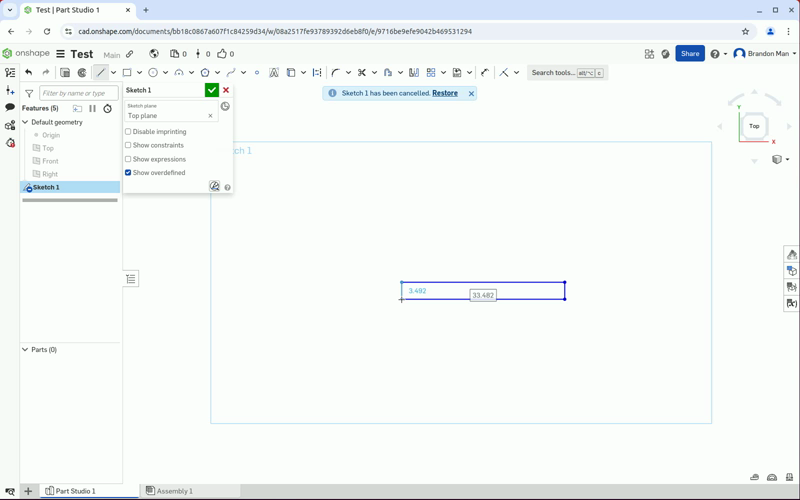
key(esc)
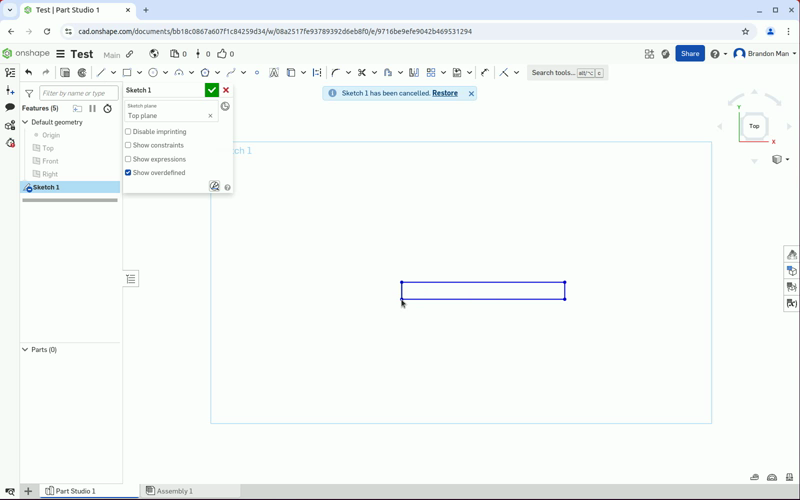
mouse_move(421, 288)
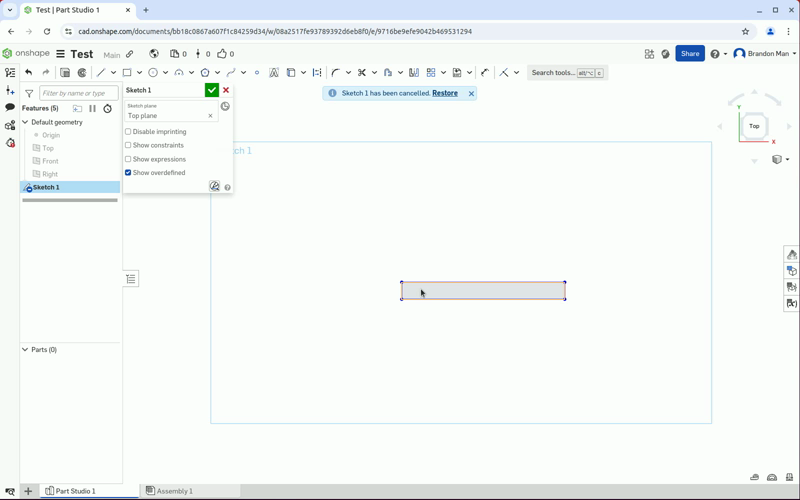
click(421, 288)
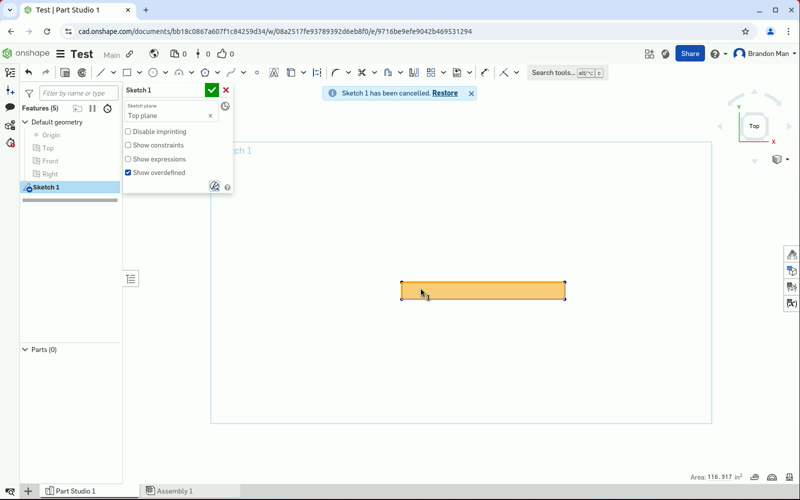
mouse_move(73, 352)
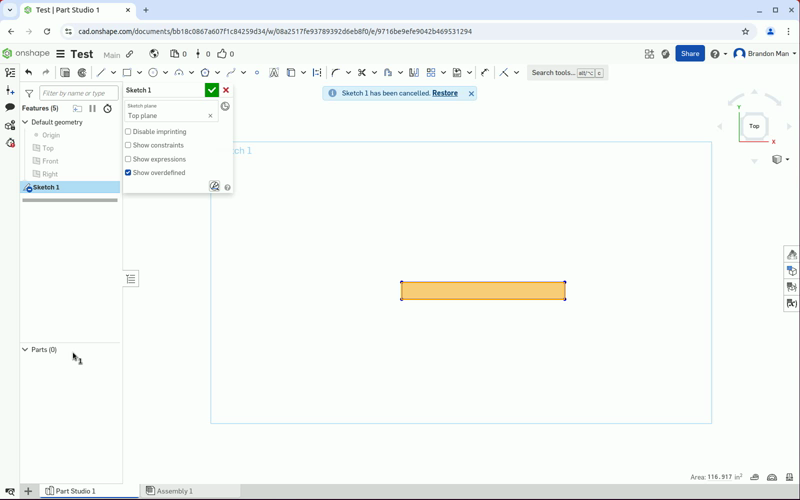
key(shift+y)
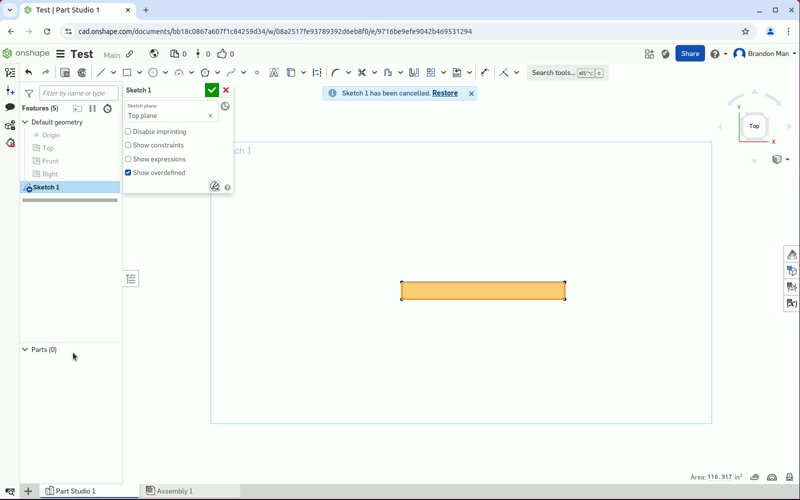
key(shift+e)
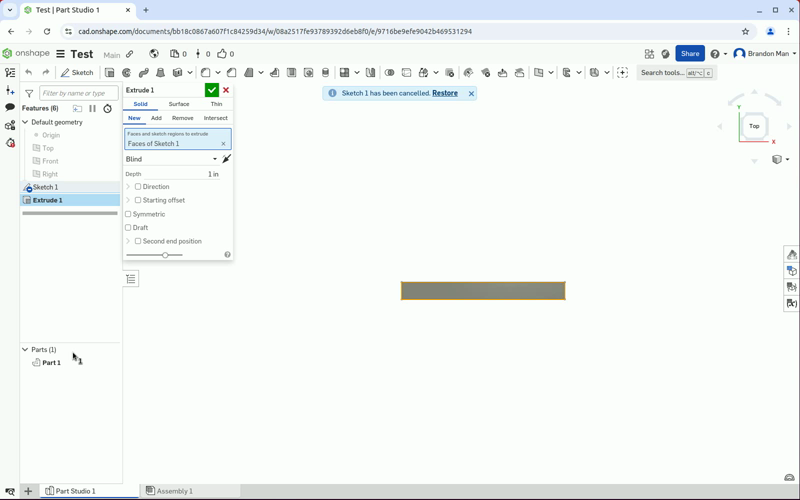
mouse_move(143, 106)
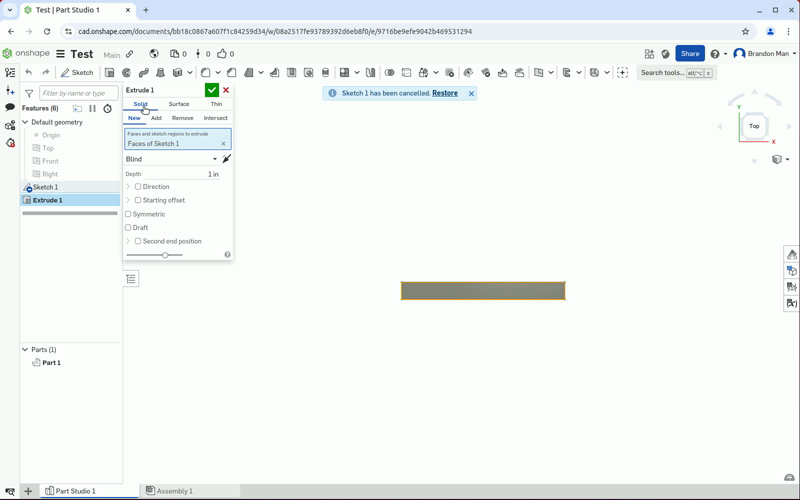
click(143, 106)
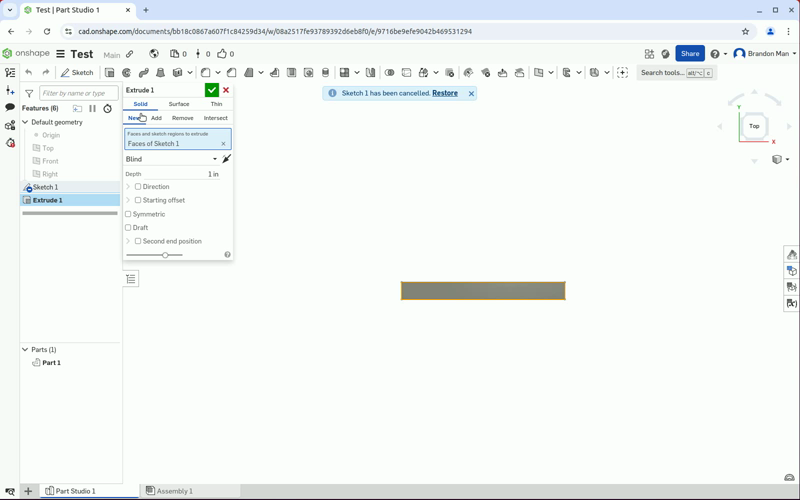
mouse_move(137, 120)
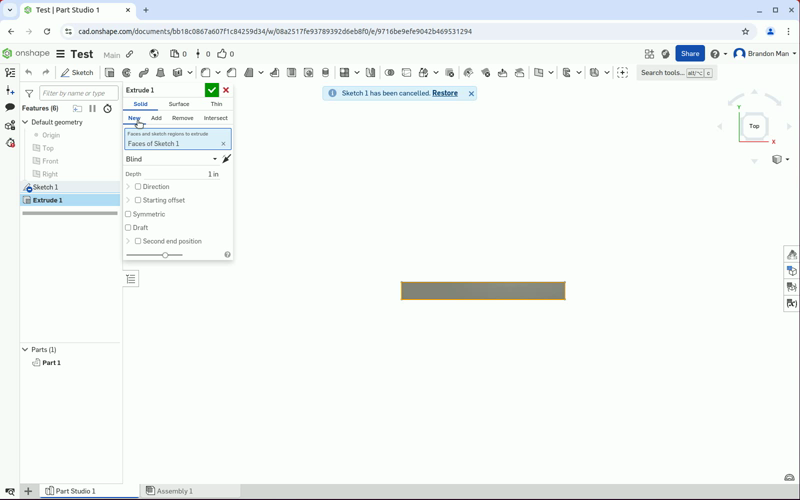
click(137, 120)
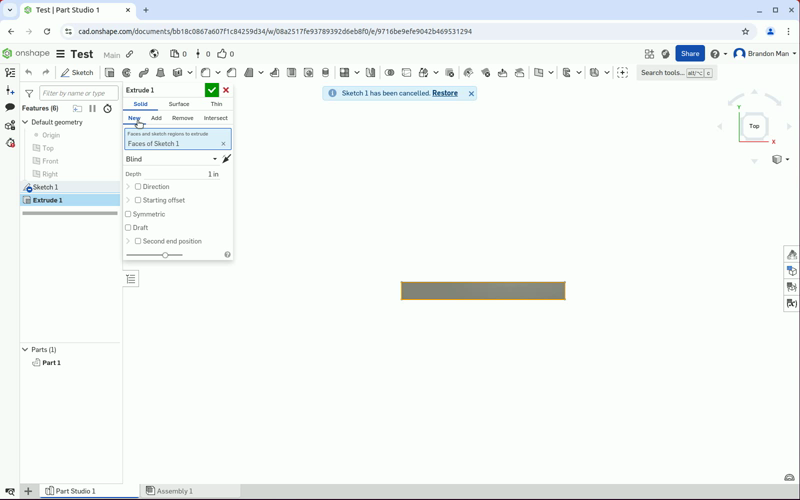
key(tab, 4)
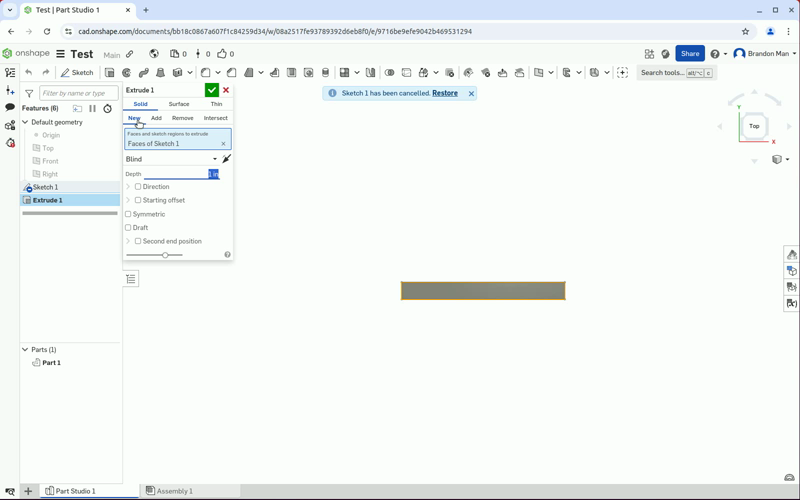
text(4.333)
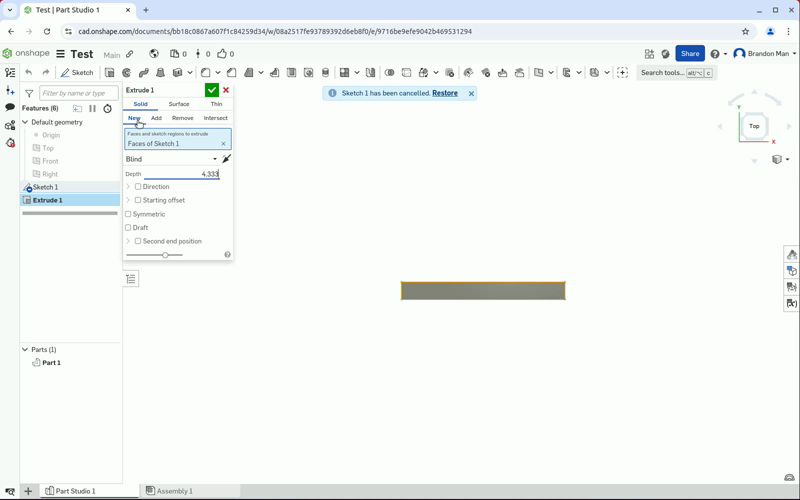
key(enter)
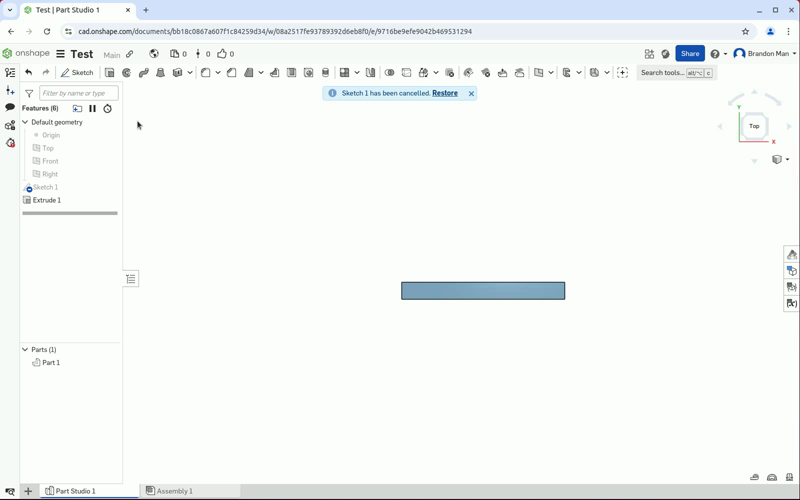
key(shift+h)
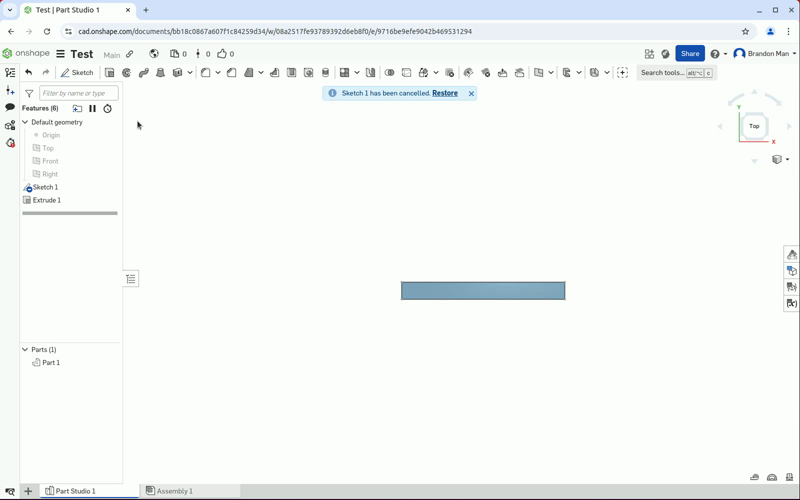
key(shift+h)
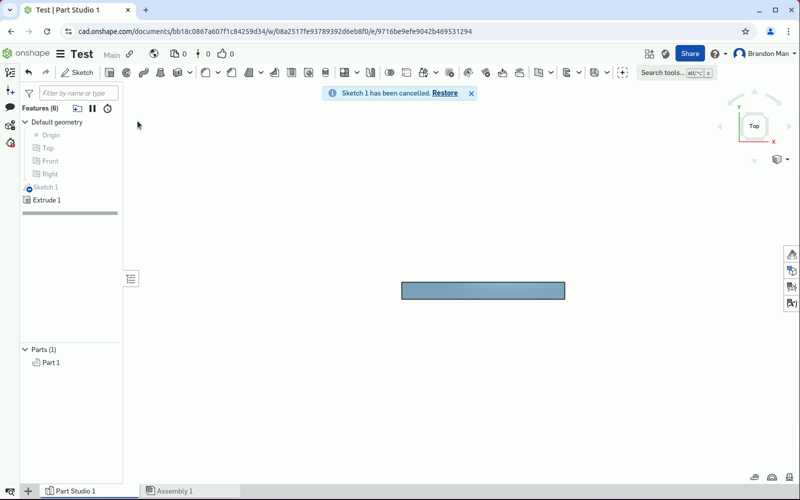
mouse_move(73, 189)
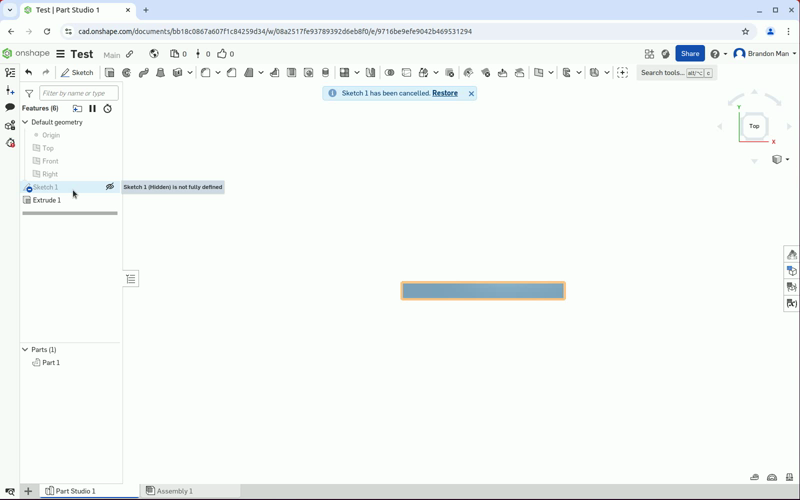
click(73, 189)
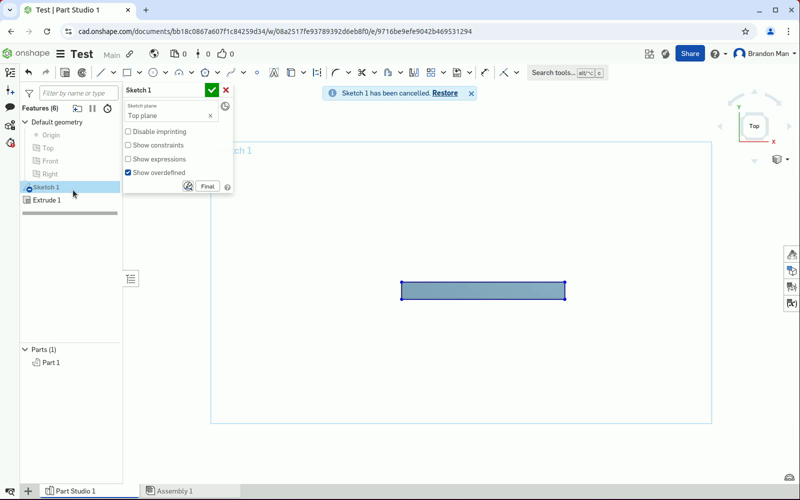
mouse_move(229, 92)
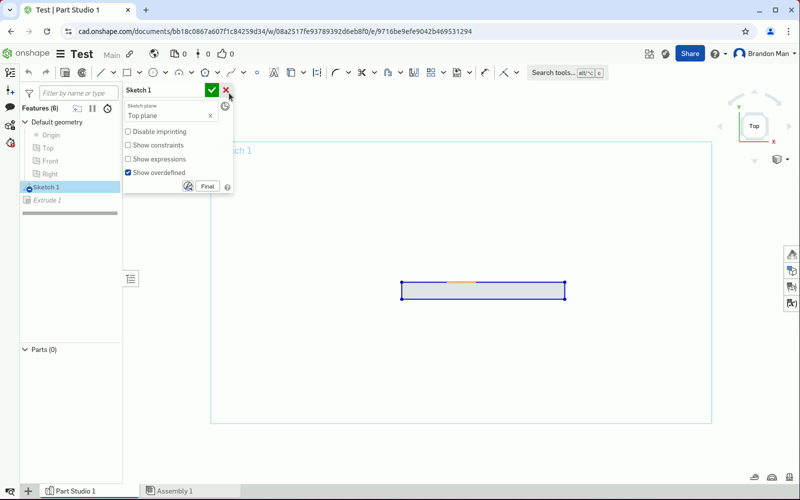
click(229, 92)
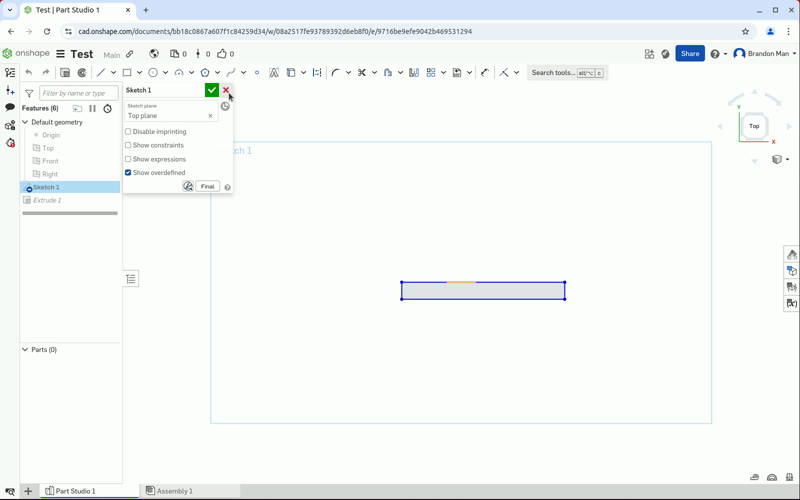
key(shift+s)
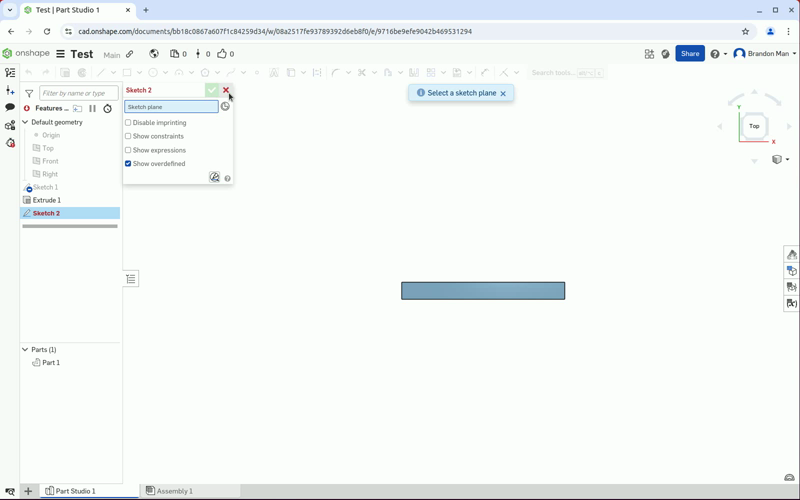
mouse_move(73, 150)
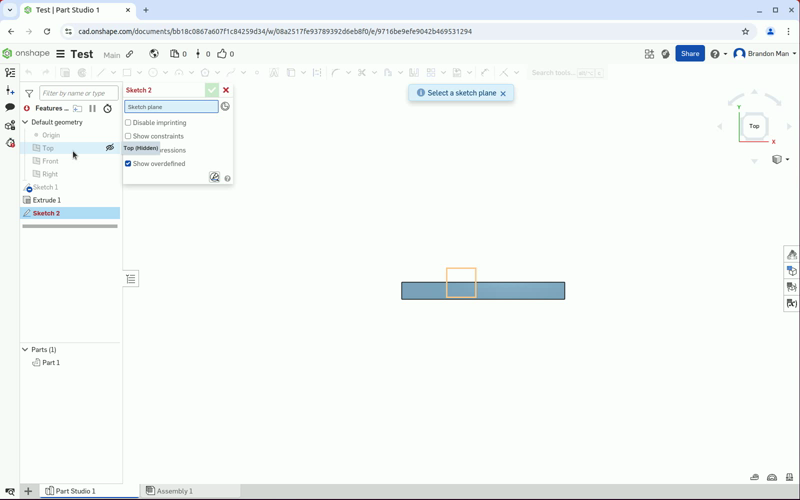
click(73, 150)
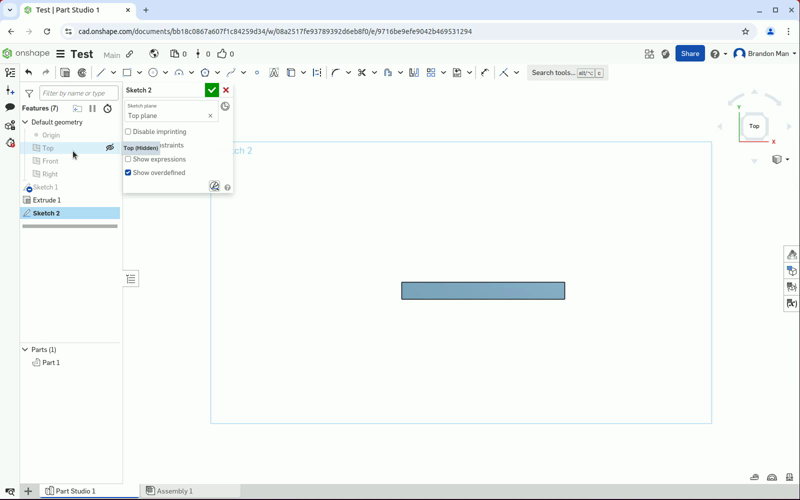
mouse_move(73, 352)
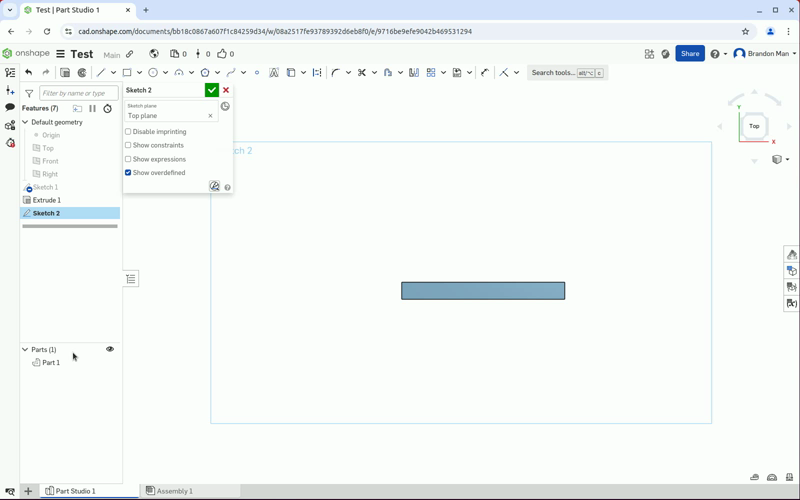
key(y)
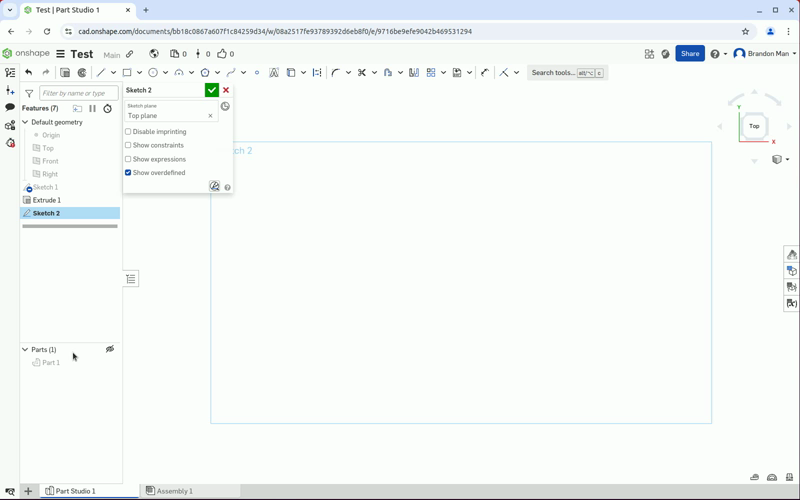
key(l)
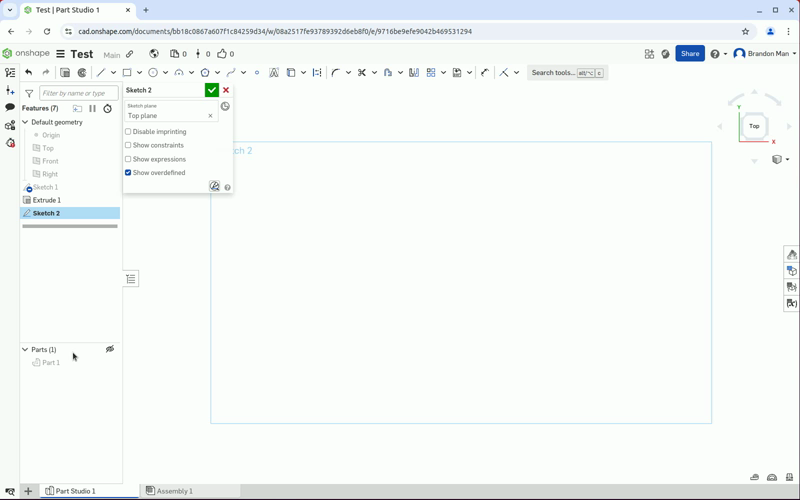
key_down(shift)
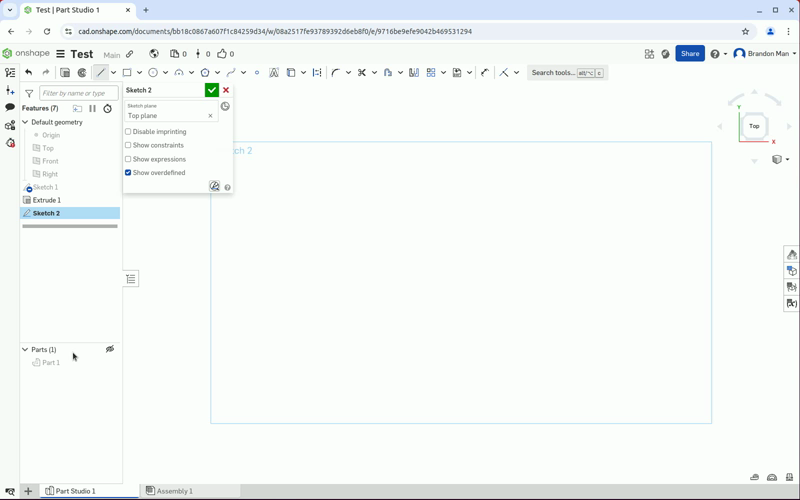
mouse_move(564, 299)
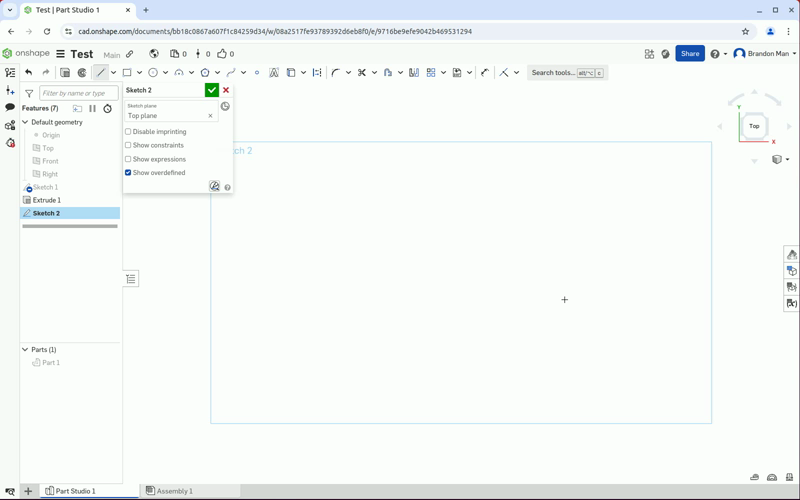
click(564, 299)
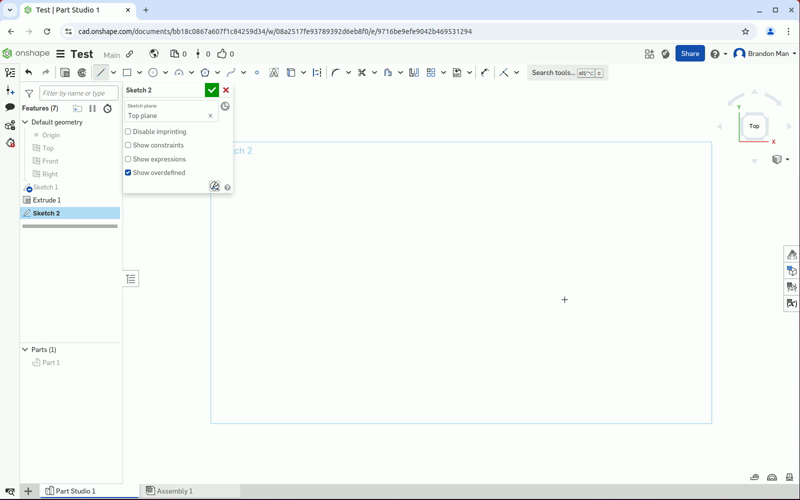
key_up(shift)
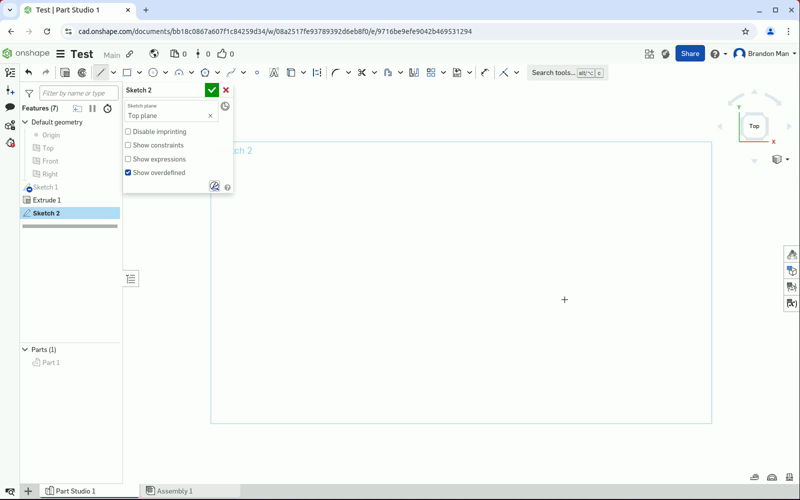
key_down(shift)
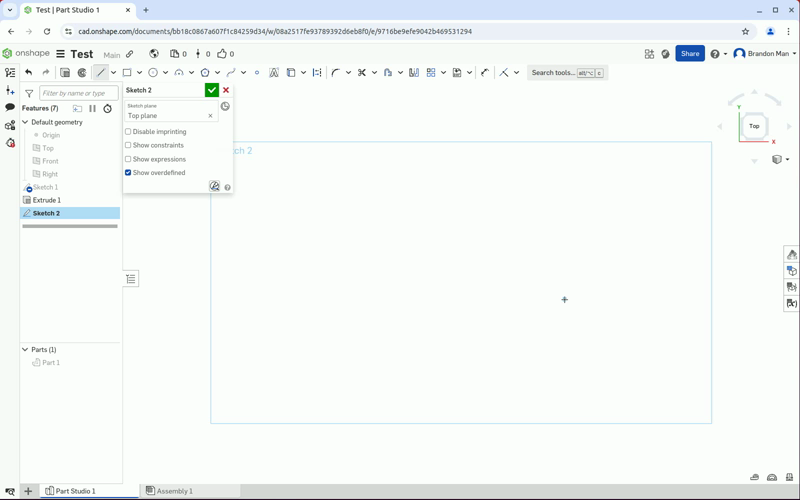
mouse_move(589, 299)
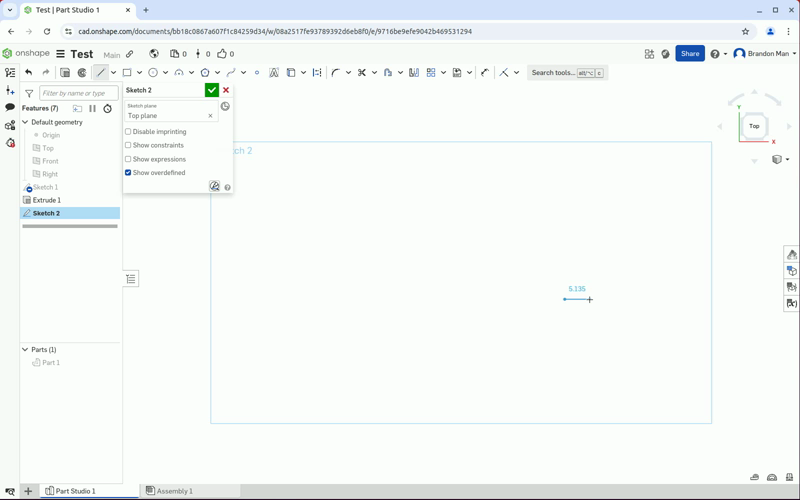
mouse_move(573, 299)
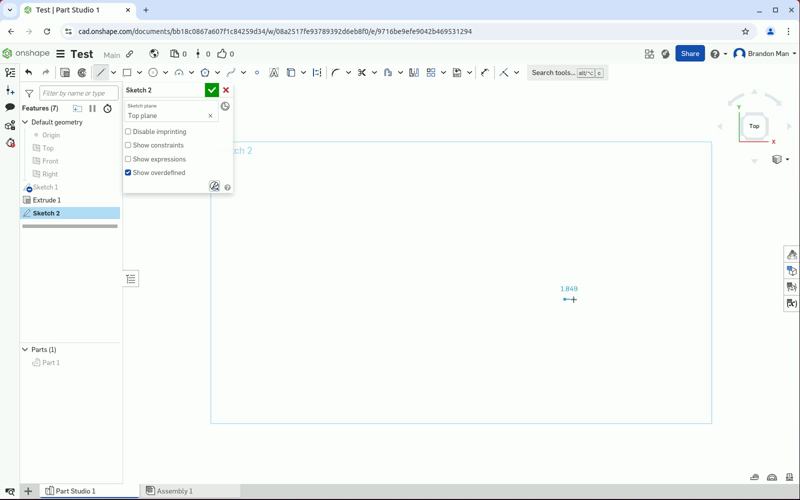
click(573, 299)
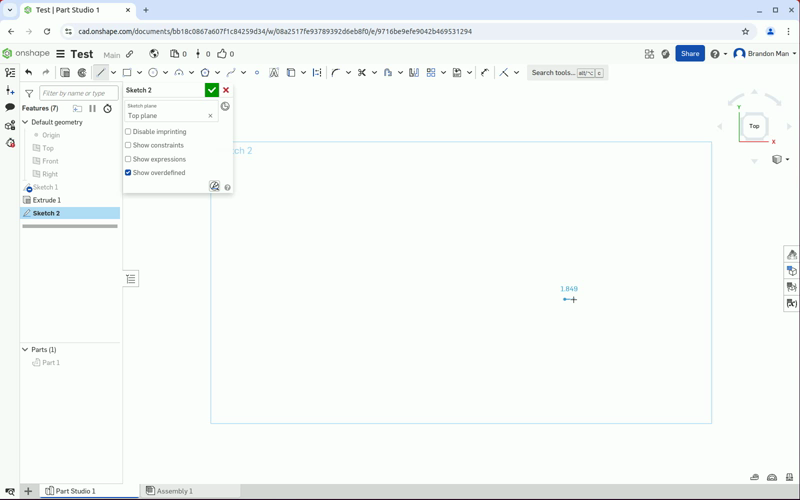
key_up(shift)
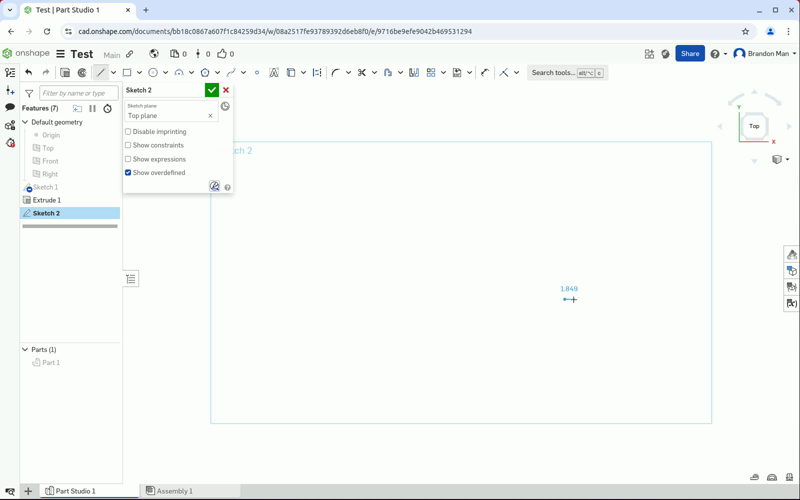
key_down(shift)
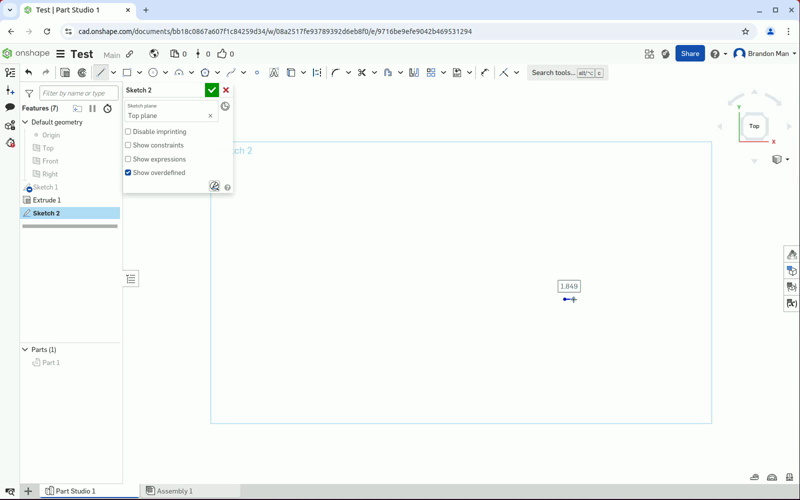
mouse_move(589, 299)
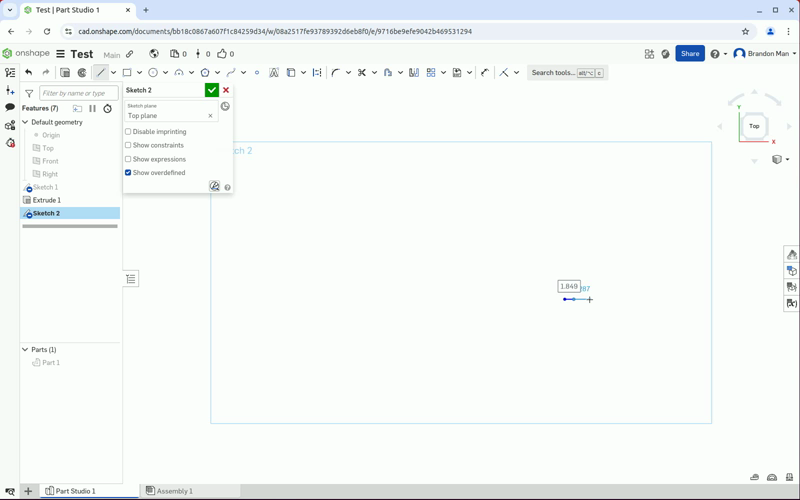
mouse_move(573, 282)
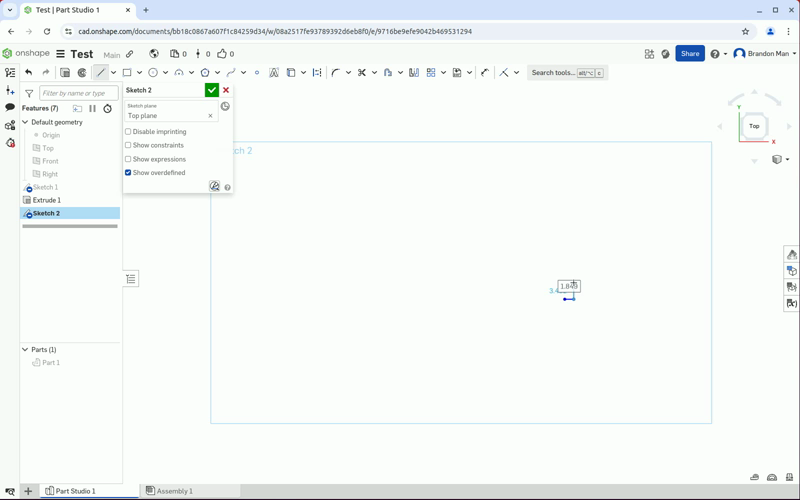
click(573, 282)
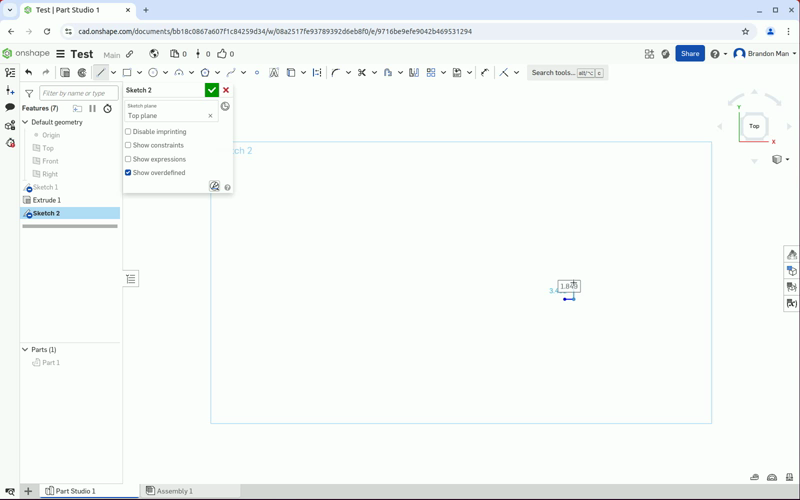
key_up(shift)
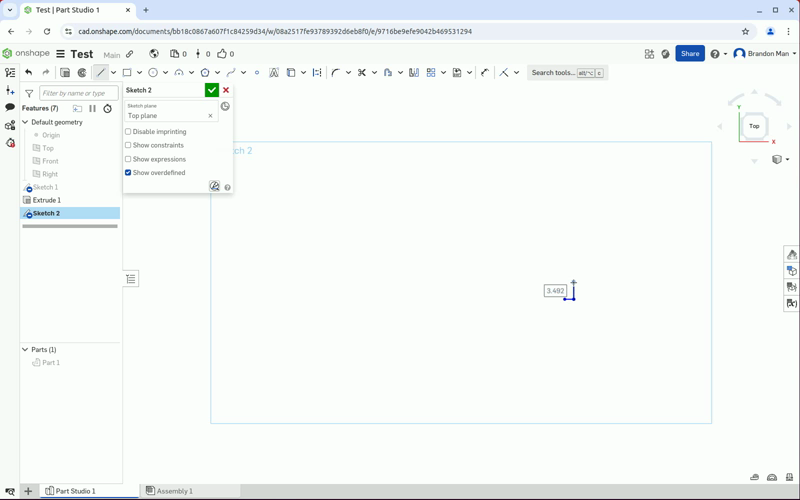
key_down(shift)
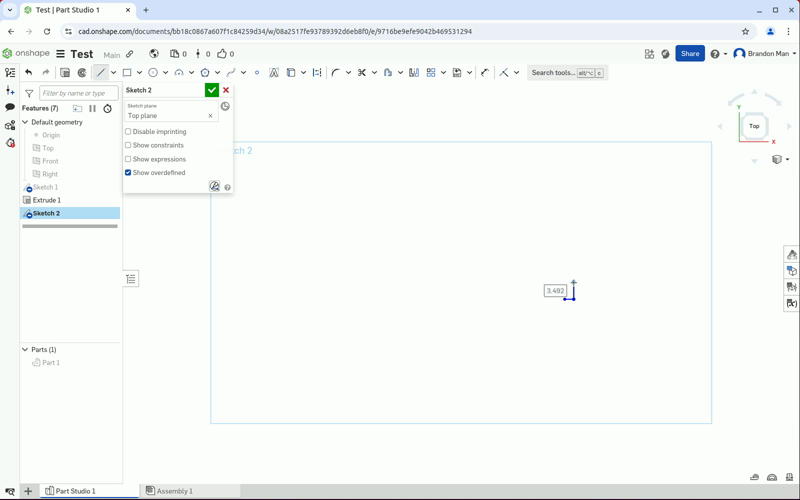
mouse_move(589, 282)
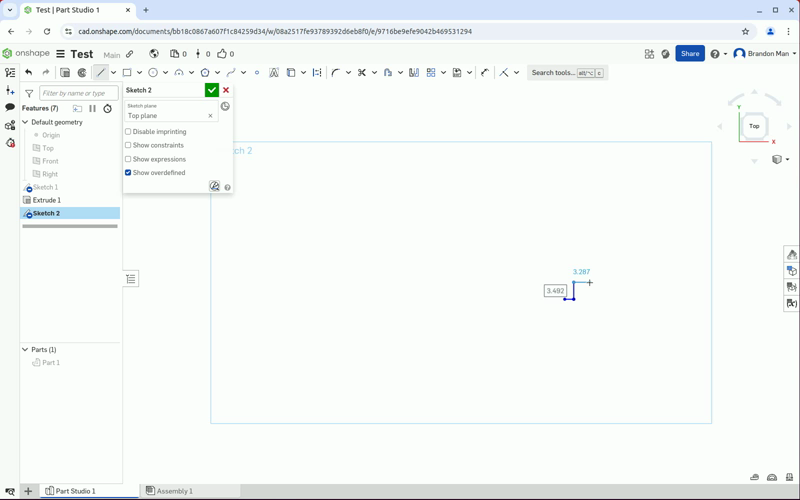
mouse_move(564, 282)
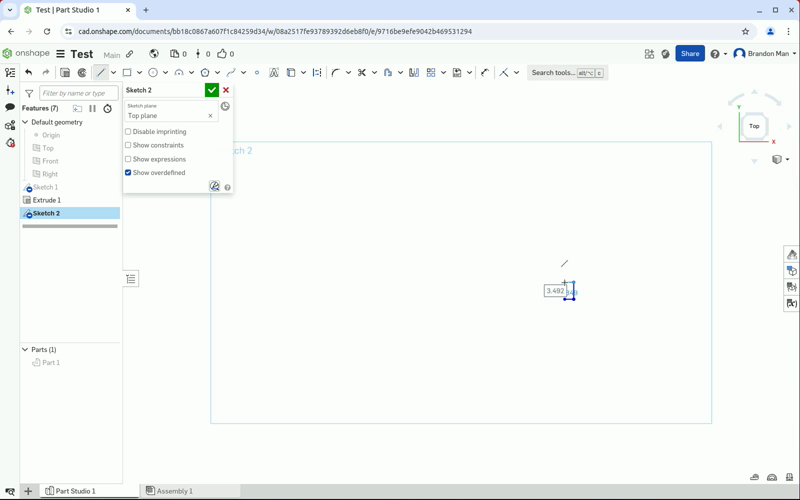
click(564, 282)
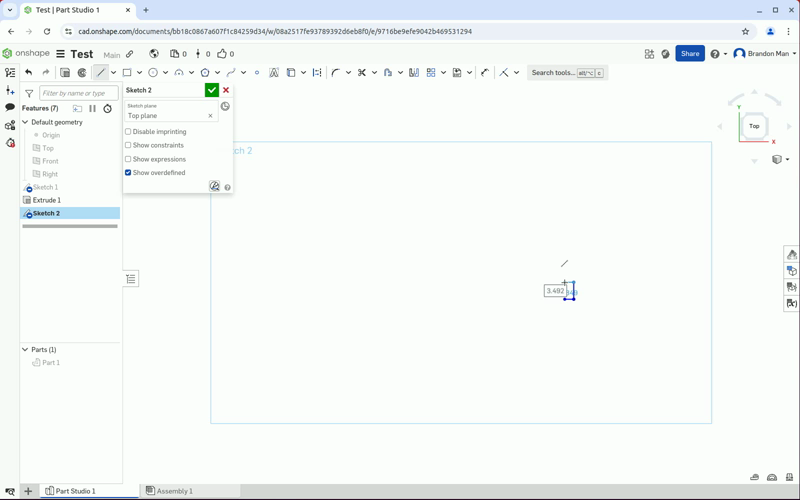
key_up(shift)
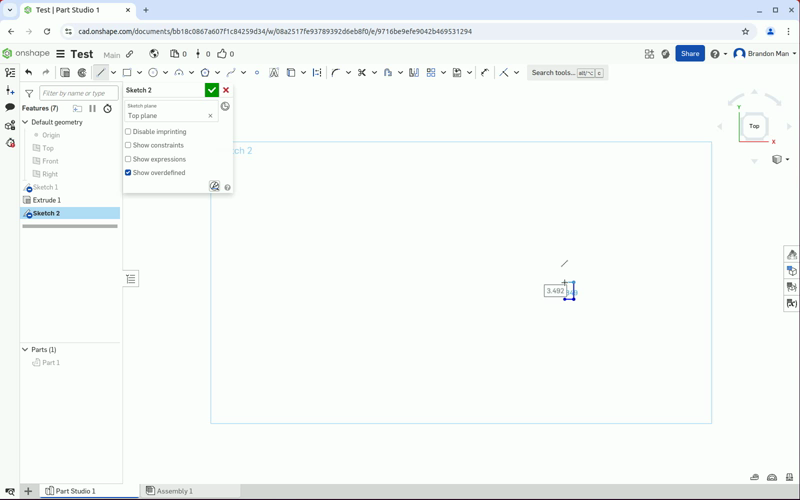
mouse_move(589, 282)
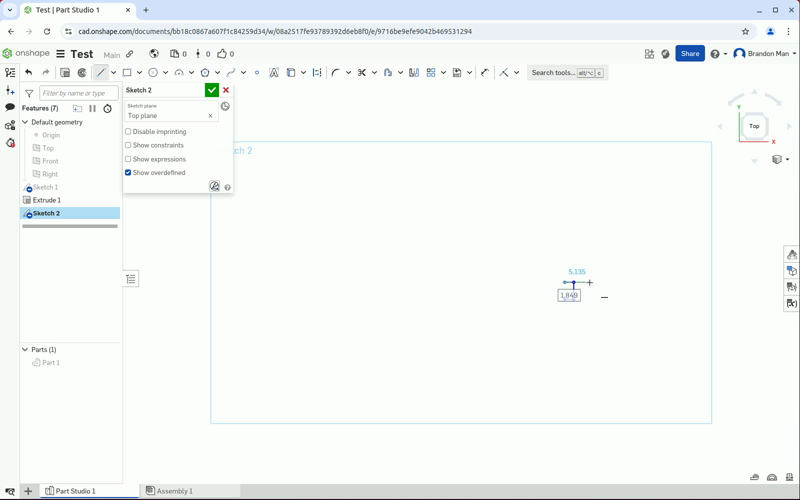
key_down(shift)
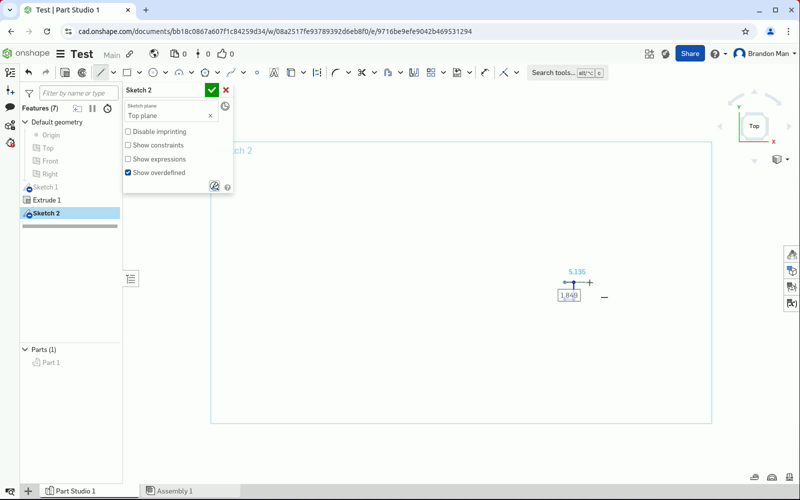
mouse_move(564, 299)
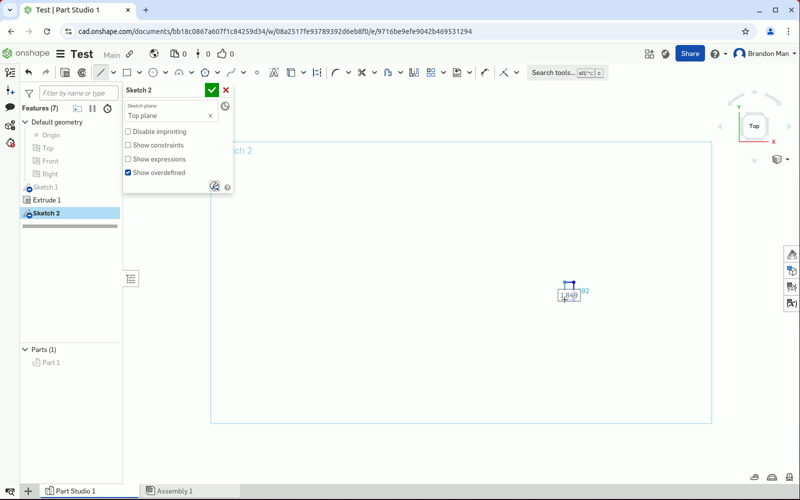
key_up(shift)
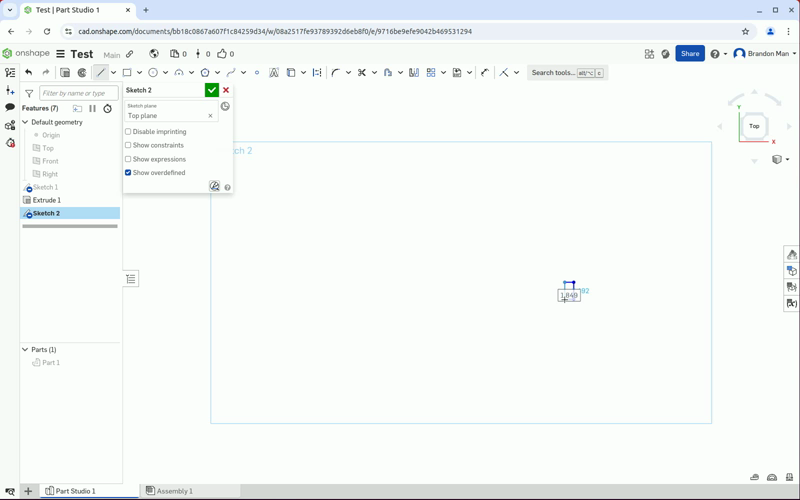
click(564, 299)
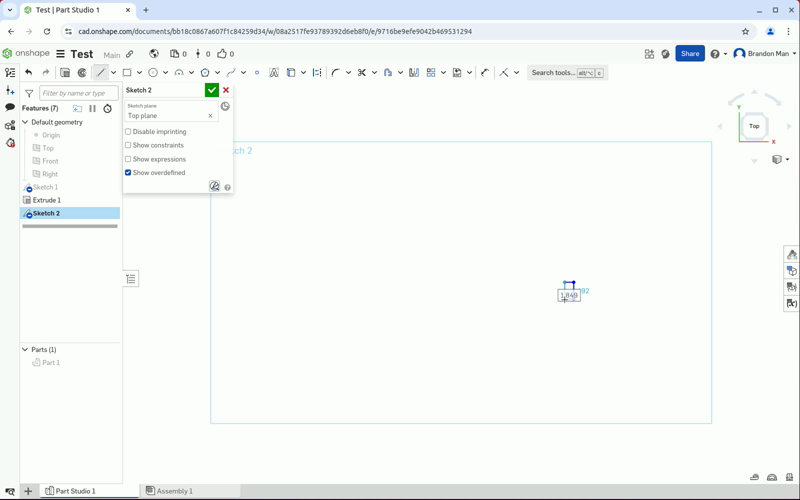
key(esc)
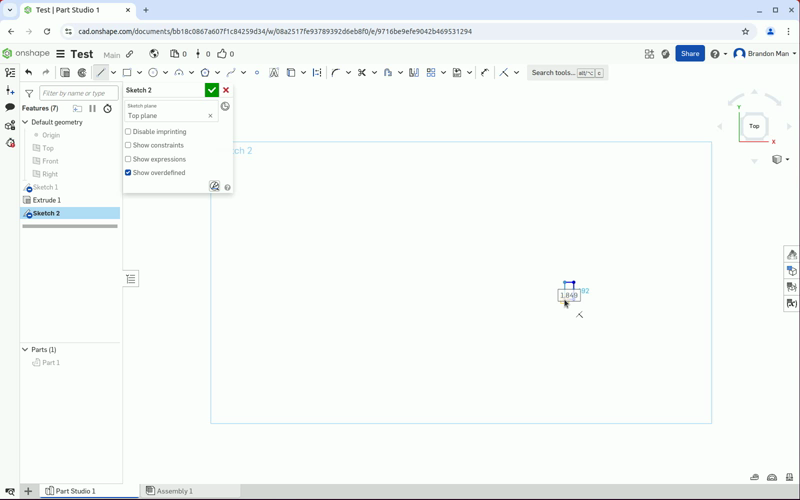
mouse_move(566, 283)
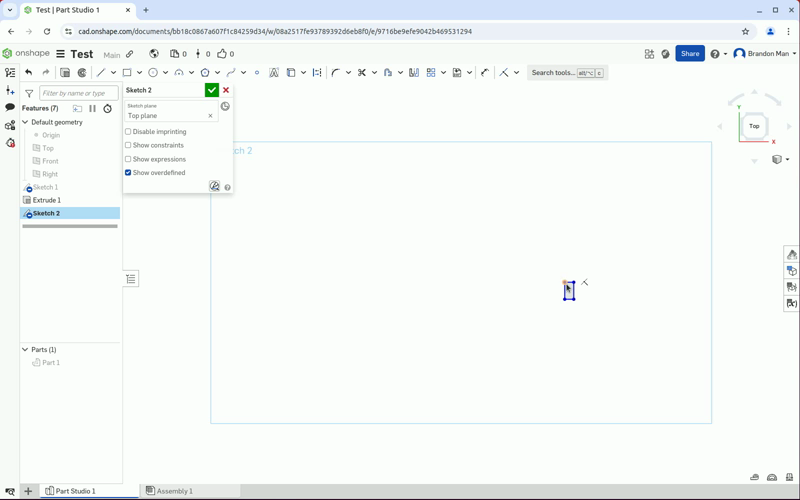
scroll(6)
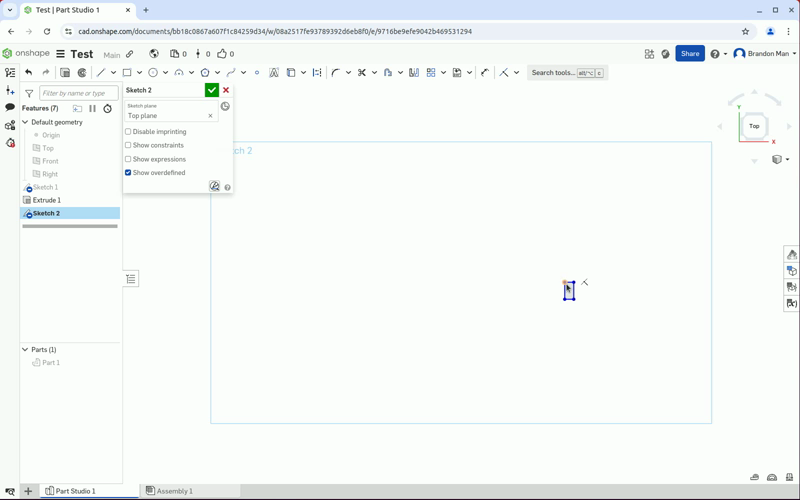
scroll(6)
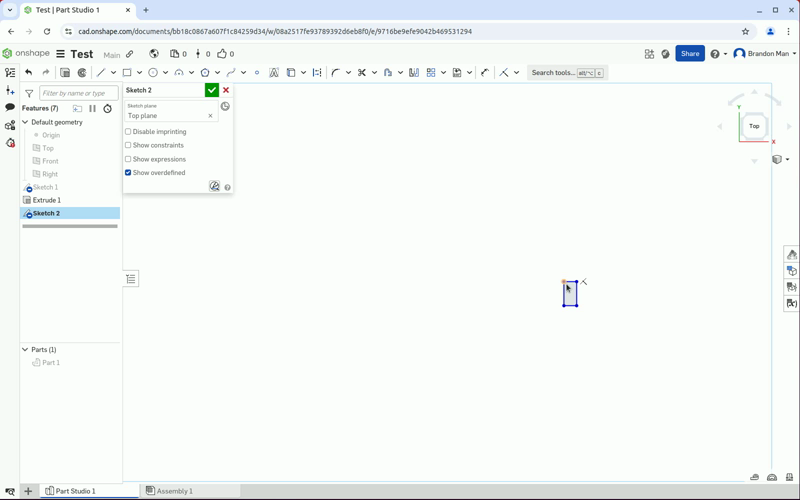
scroll(6)
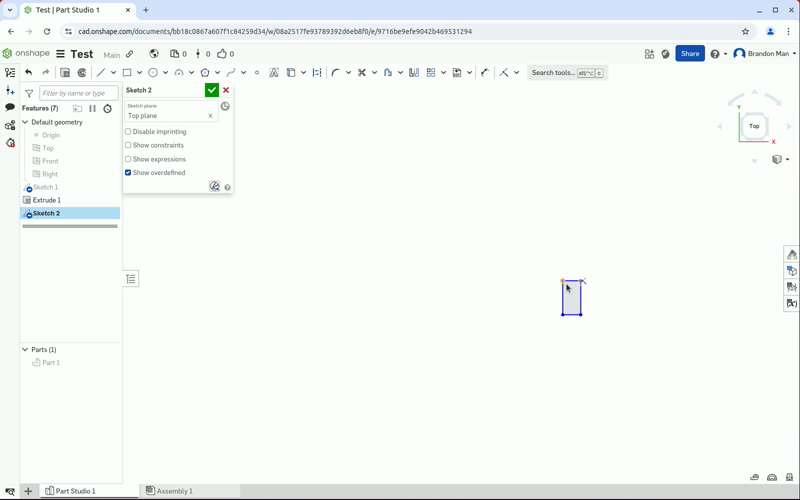
scroll(6)
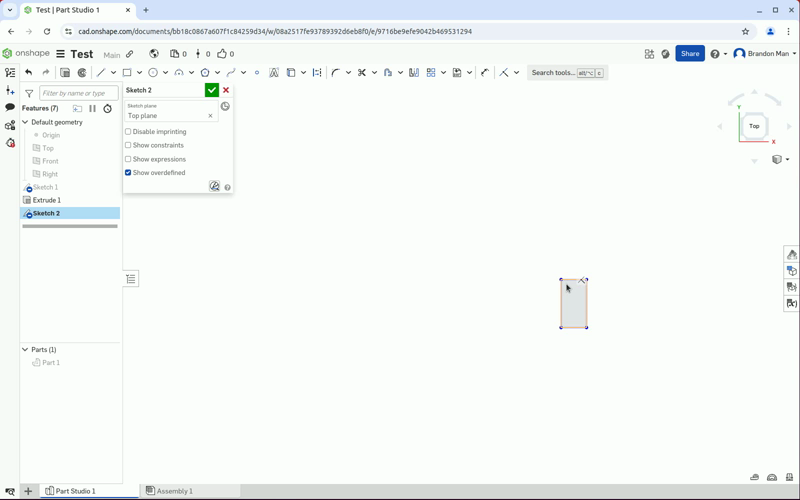
scroll(6)
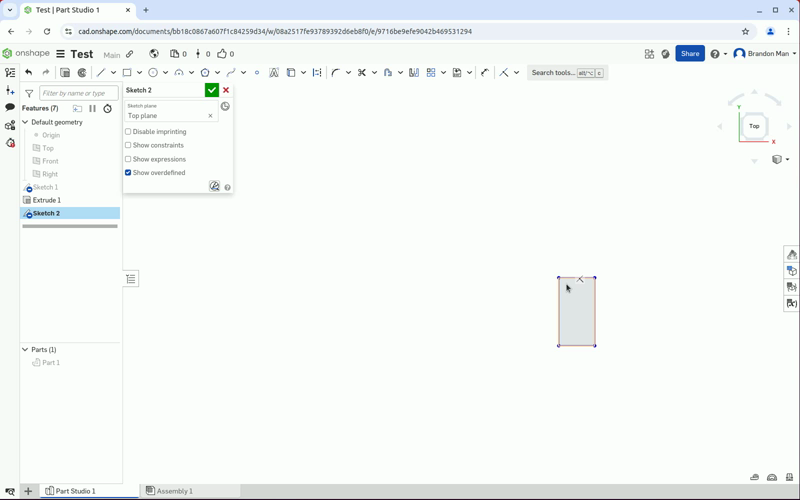
scroll(6)
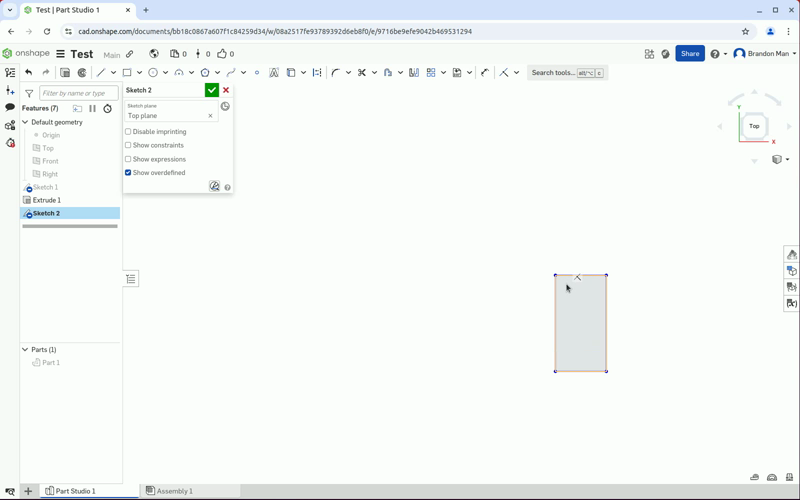
scroll(6)
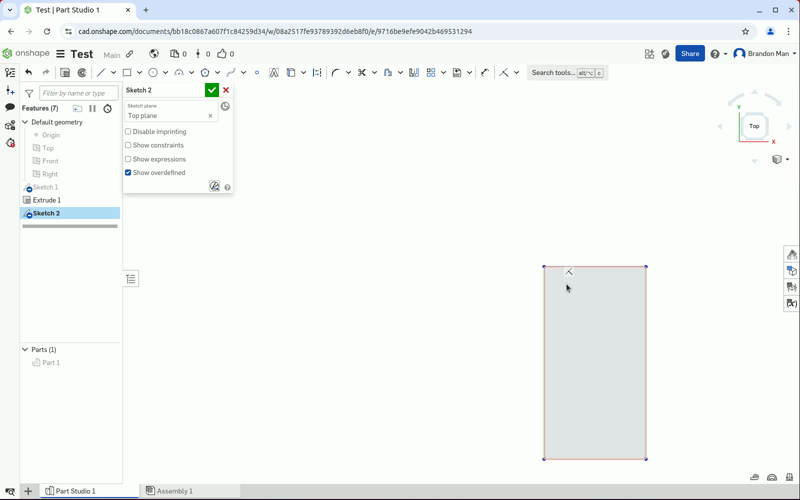
click(566, 283)
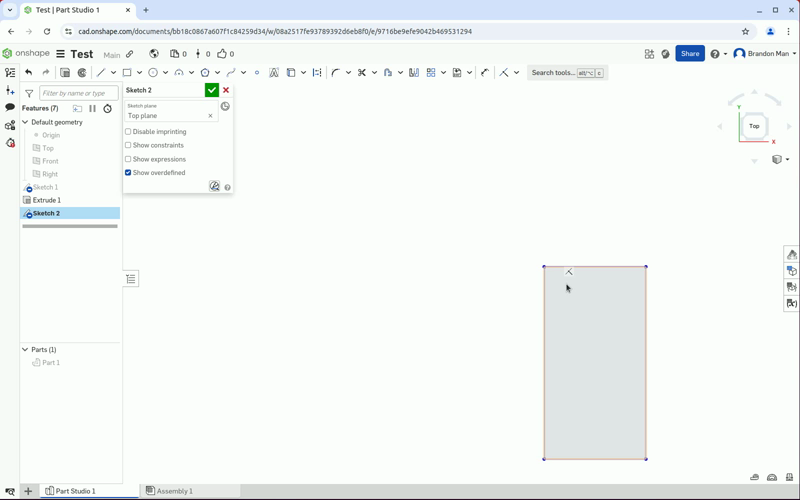
scroll(-6)
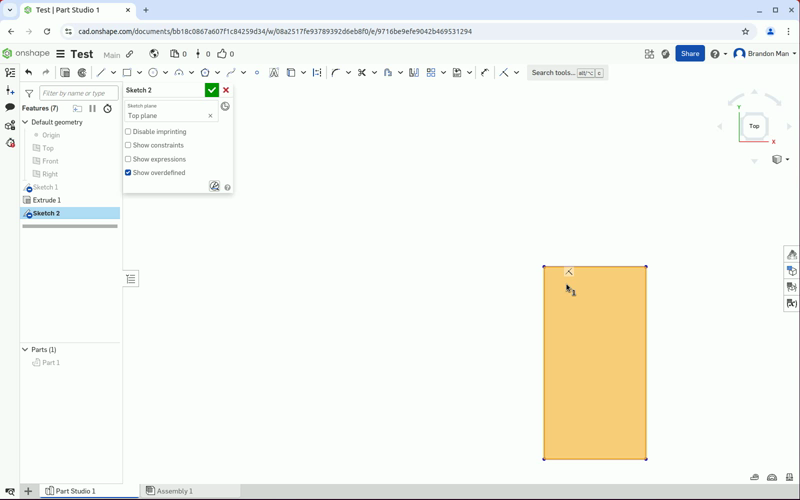
scroll(-6)
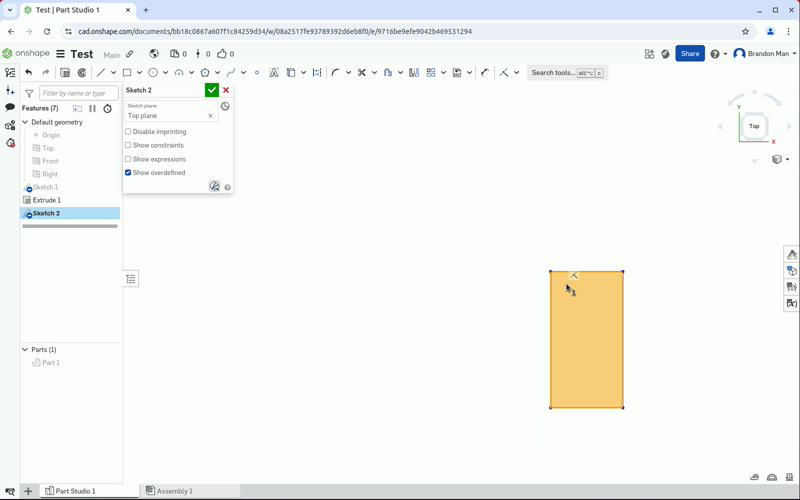
scroll(-6)
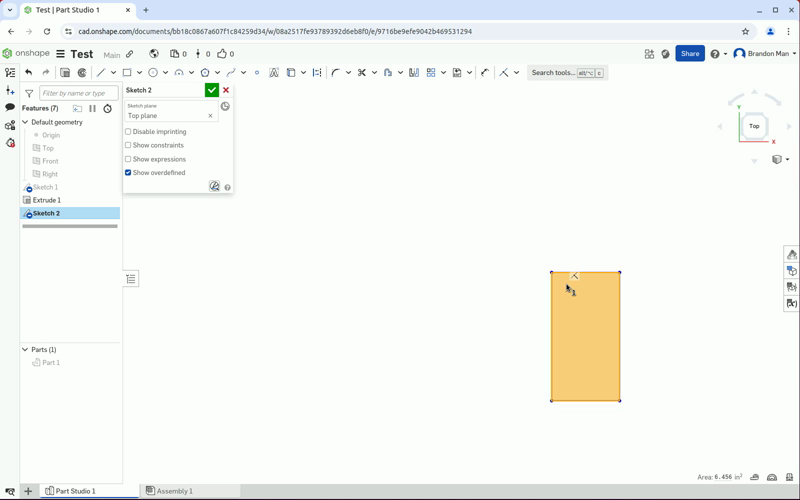
scroll(-6)
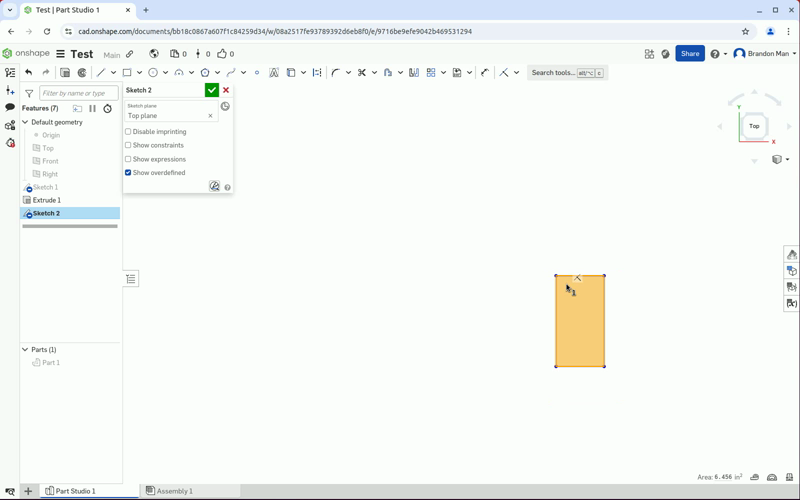
scroll(-6)
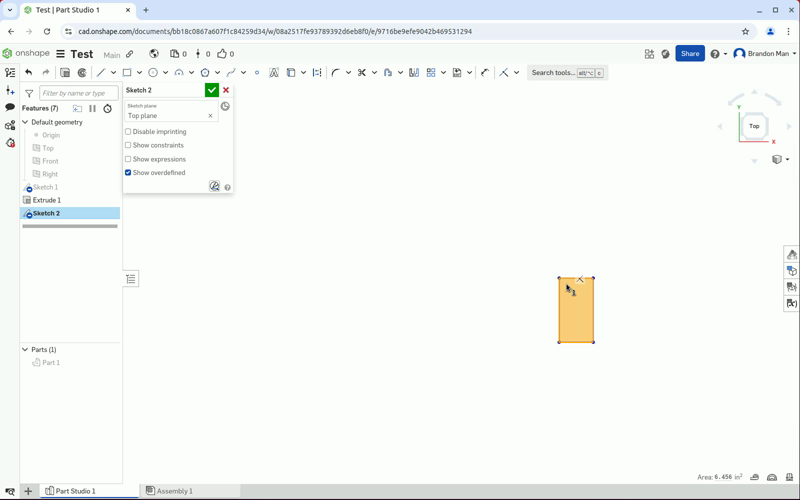
scroll(-6)
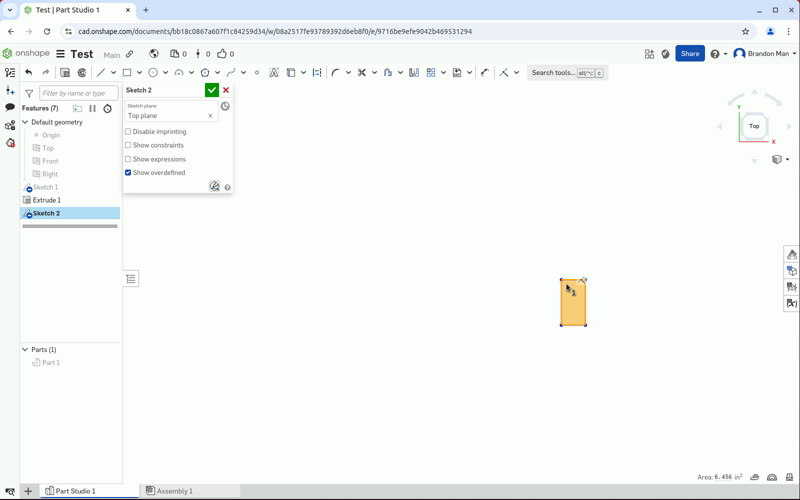
scroll(-6)
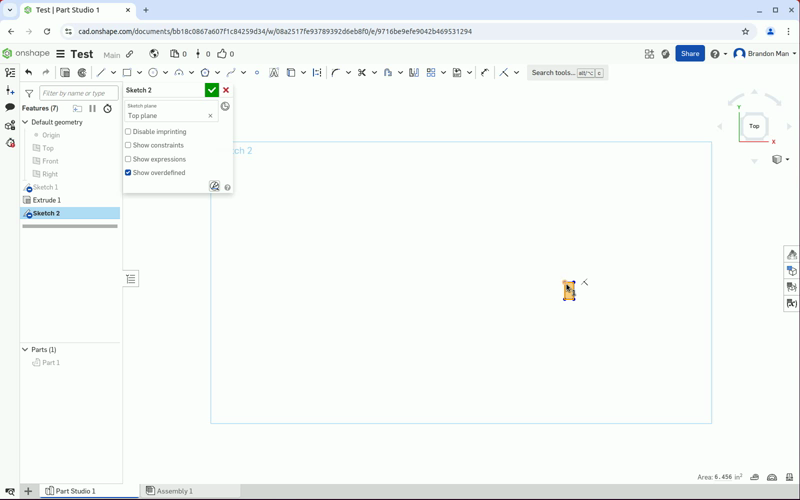
mouse_move(73, 352)
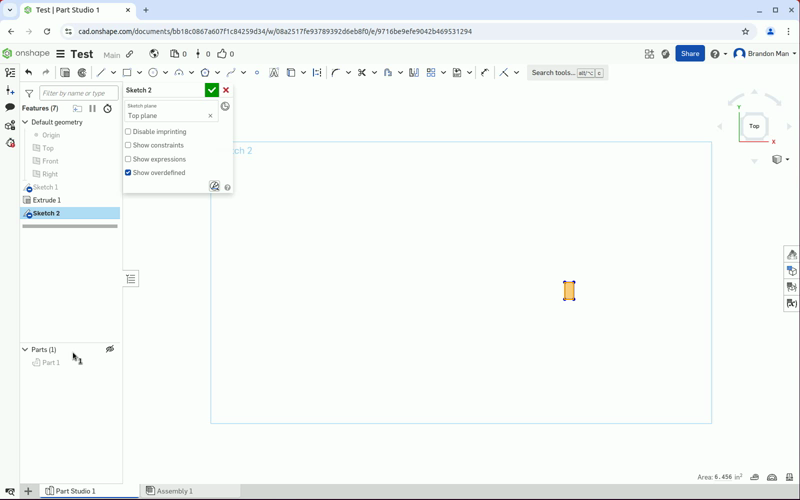
key(shift+y)
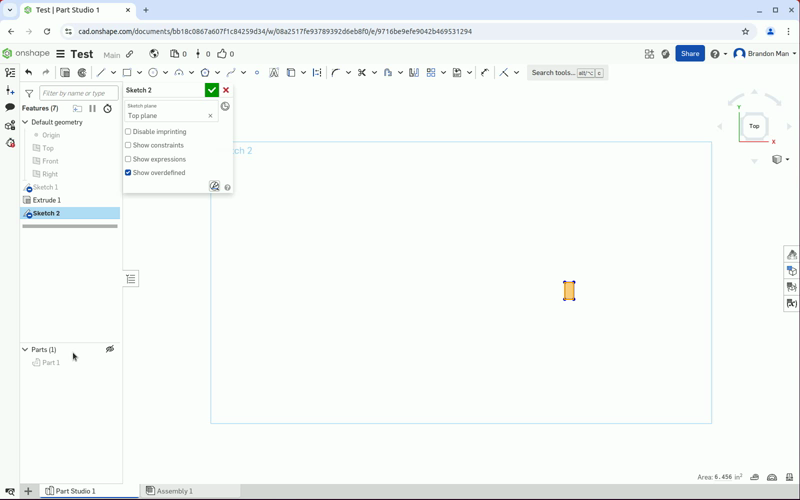
key(shift+e)
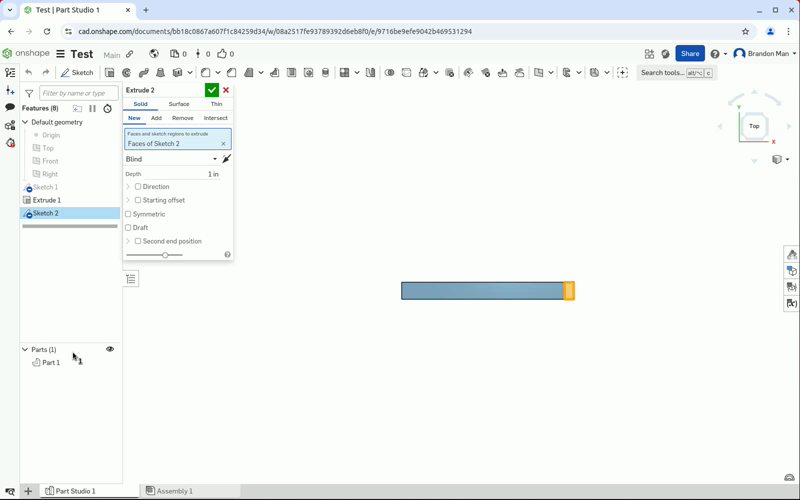
mouse_move(143, 106)
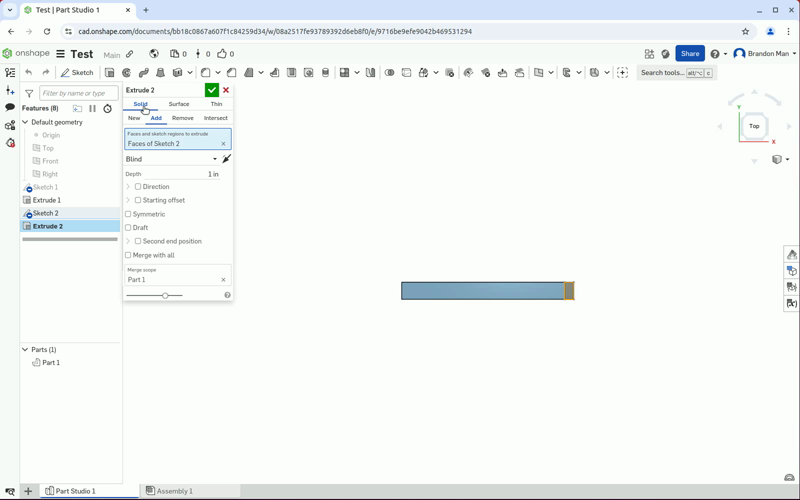
click(143, 106)
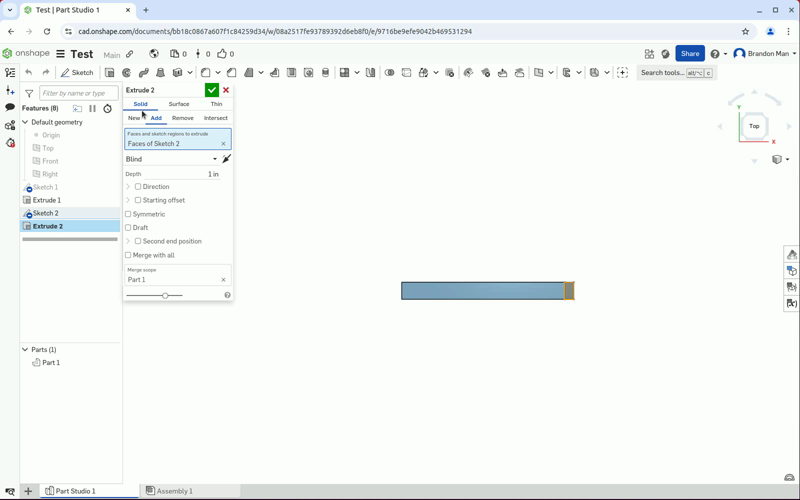
mouse_move(137, 120)
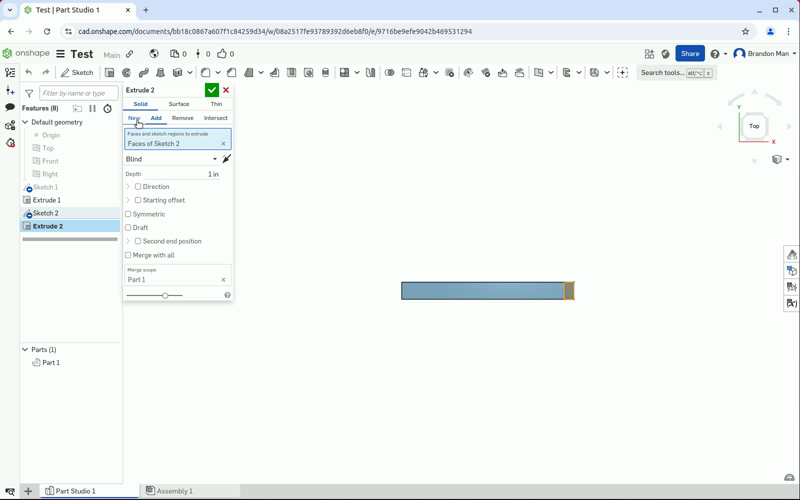
click(137, 120)
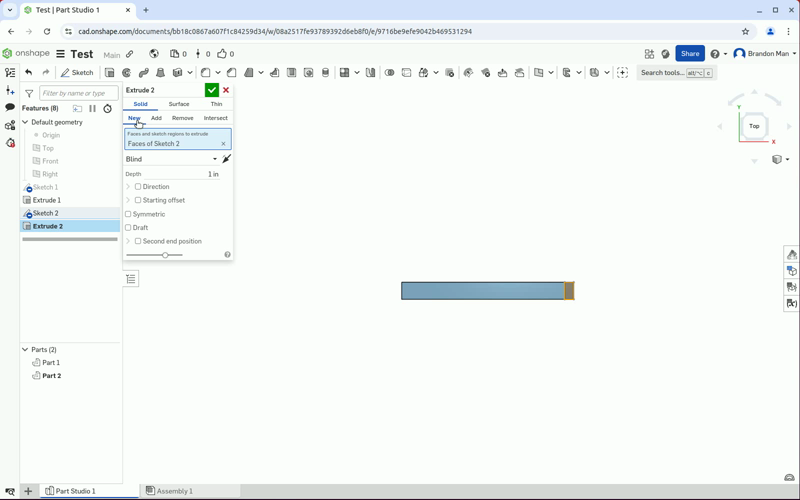
key(tab, 4)
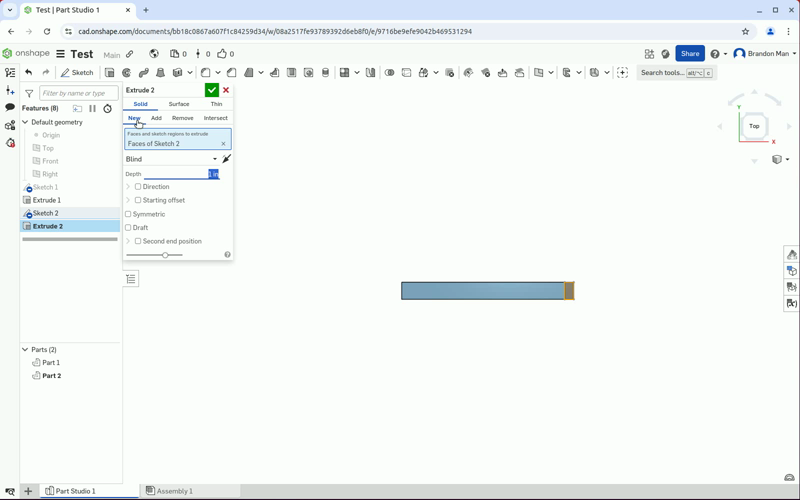
text(4.333)
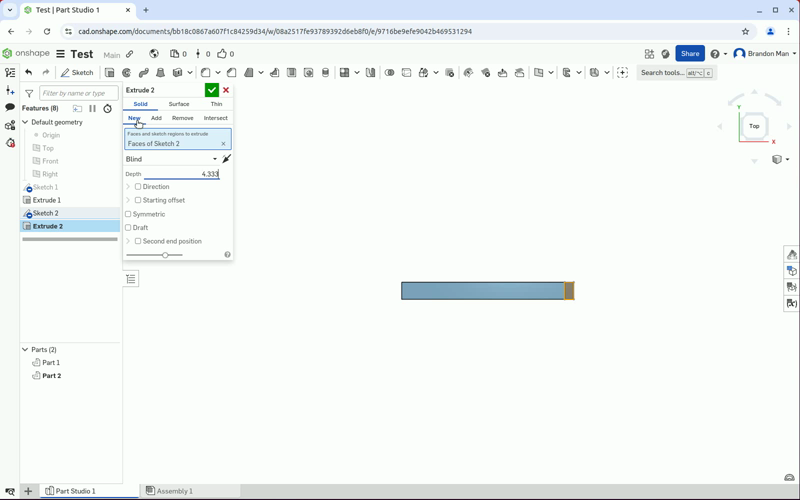
key(enter)
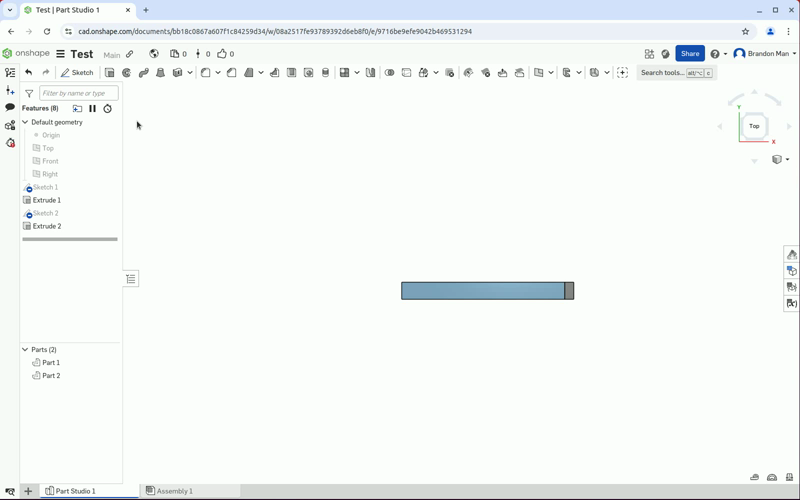
key(shift+h)
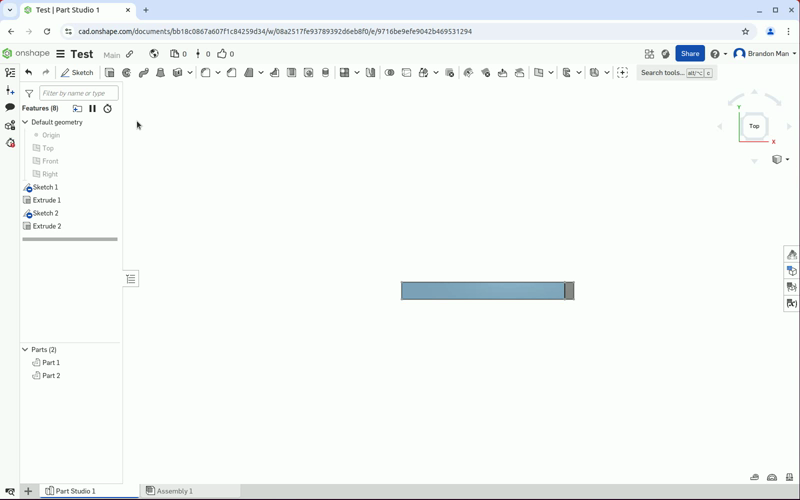
key(shift+h)
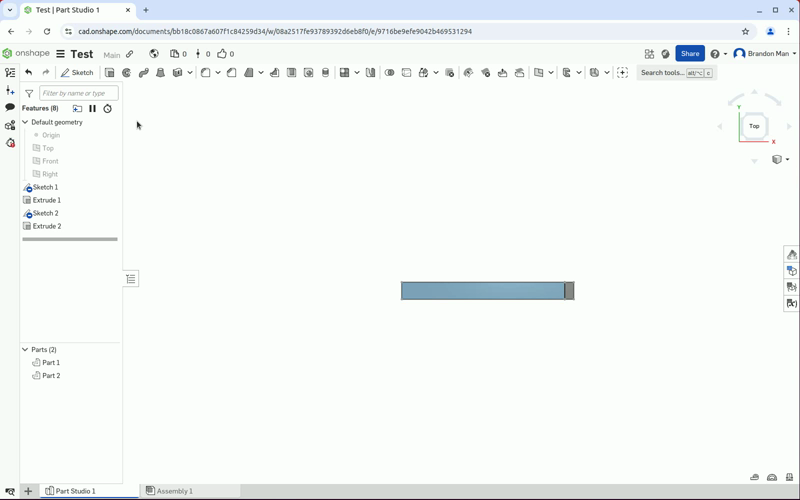
key(shift+7)
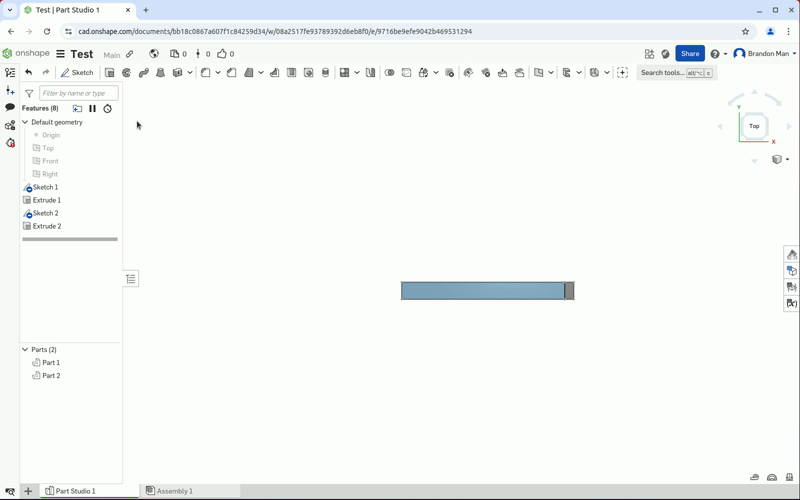
key(up, 3)
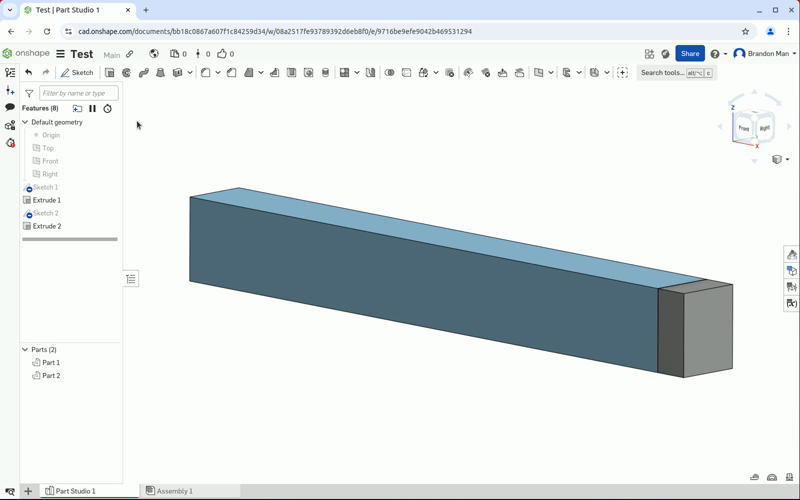
key(left, 3)
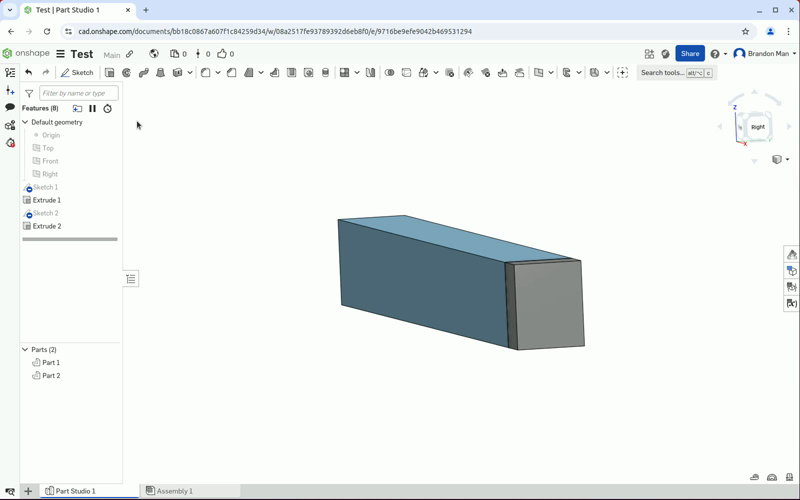
key(right, 3)
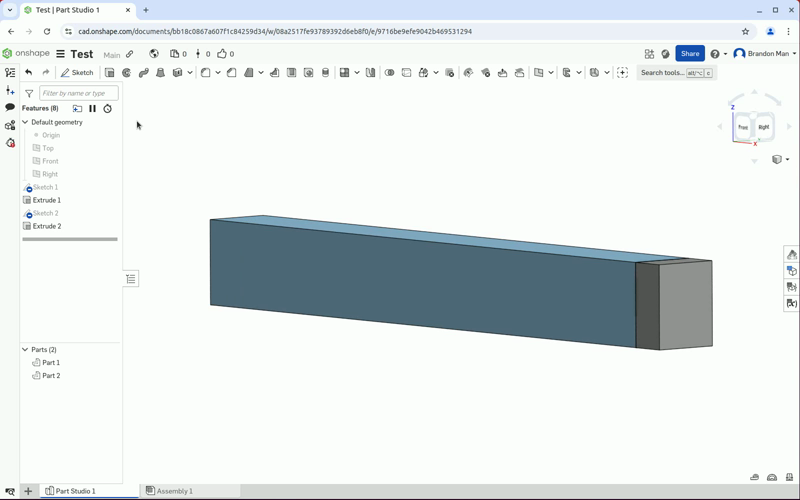
key(down, 3)
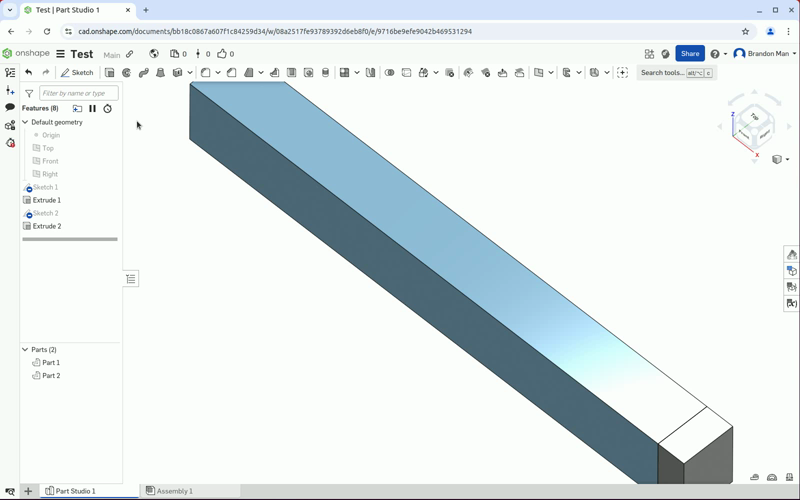
mouse_move(73, 189)
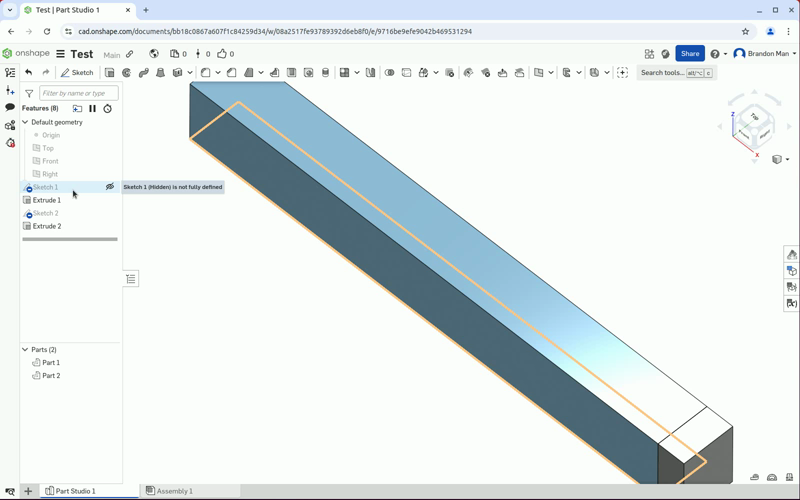
click(73, 189)